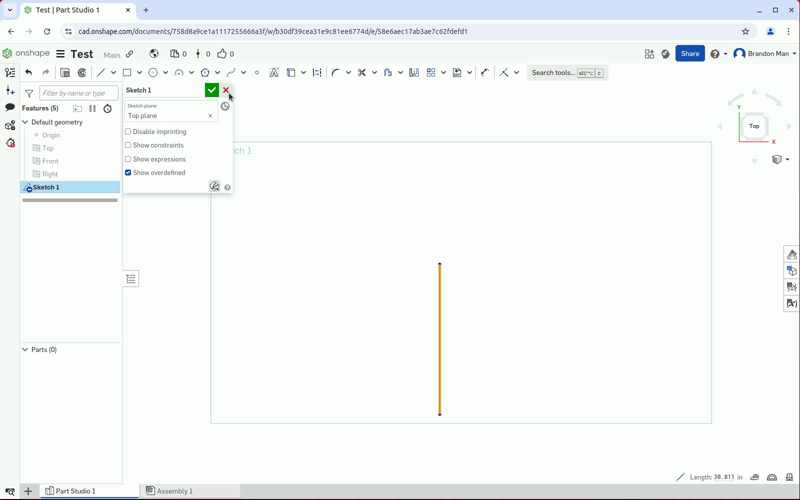
key(shift+h)
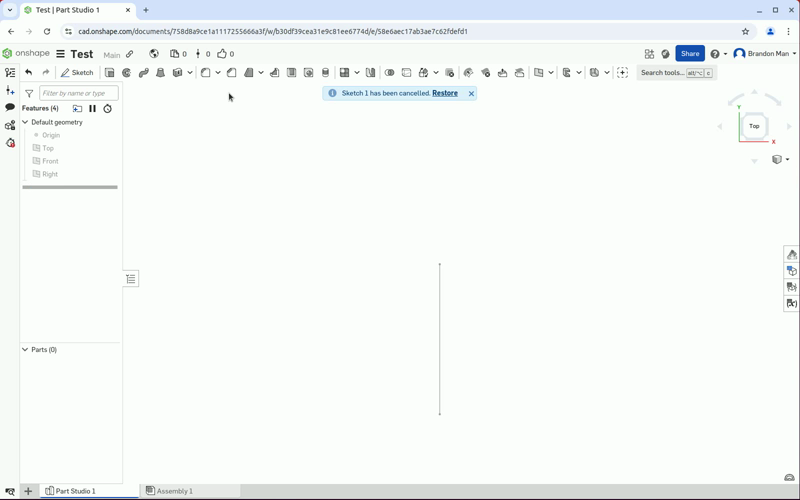
mouse_move(73, 352)
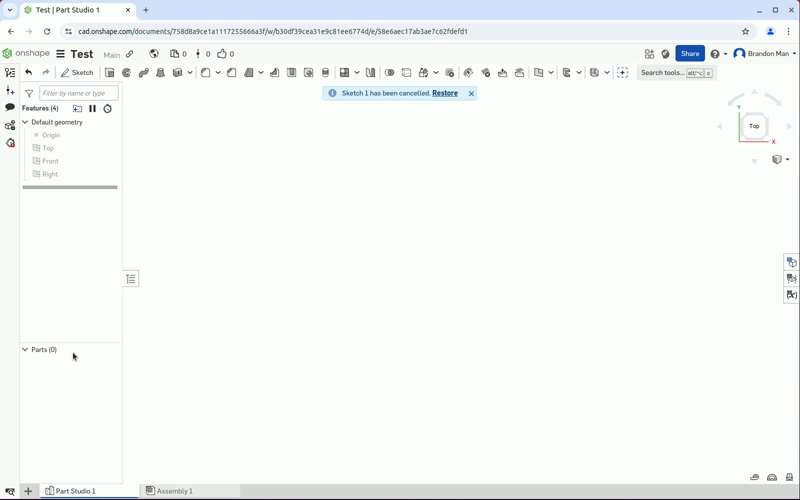
key(y)
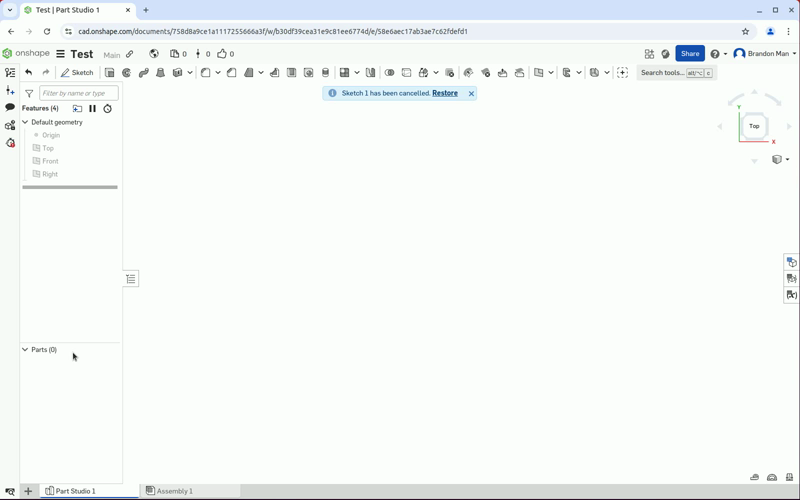
key(shift+p)
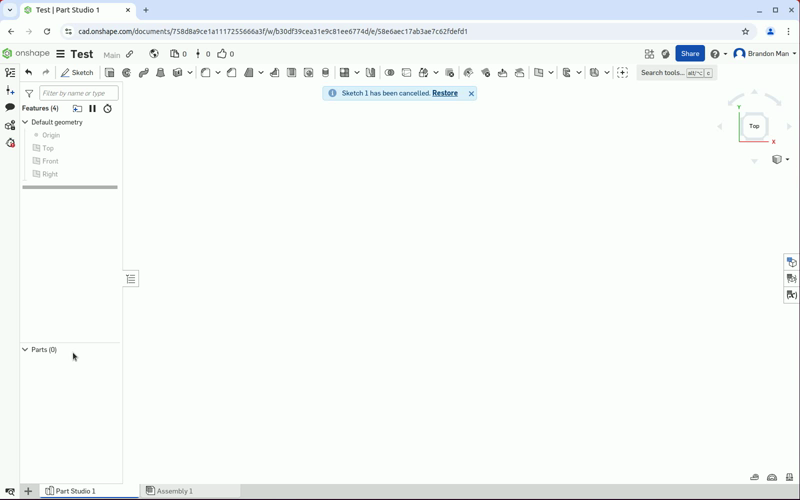
key(space)
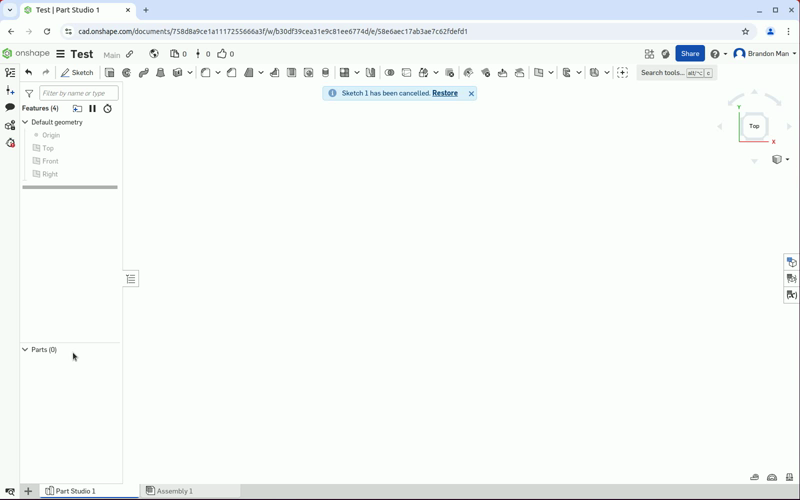
key_down(shift)
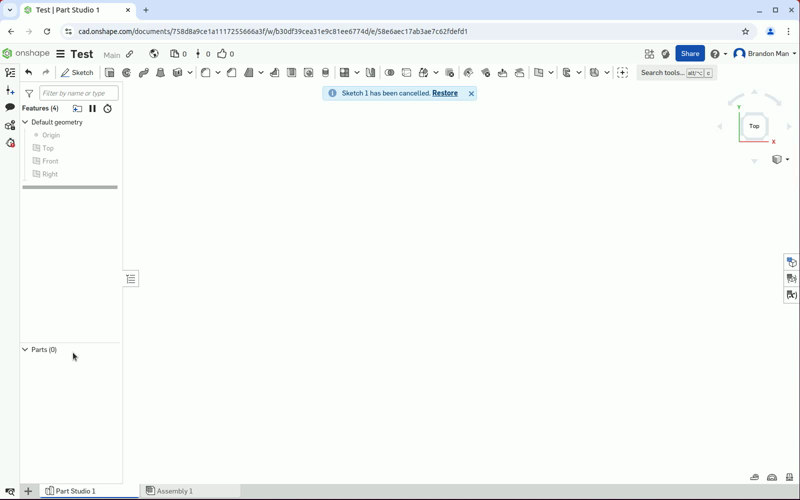
key(up)
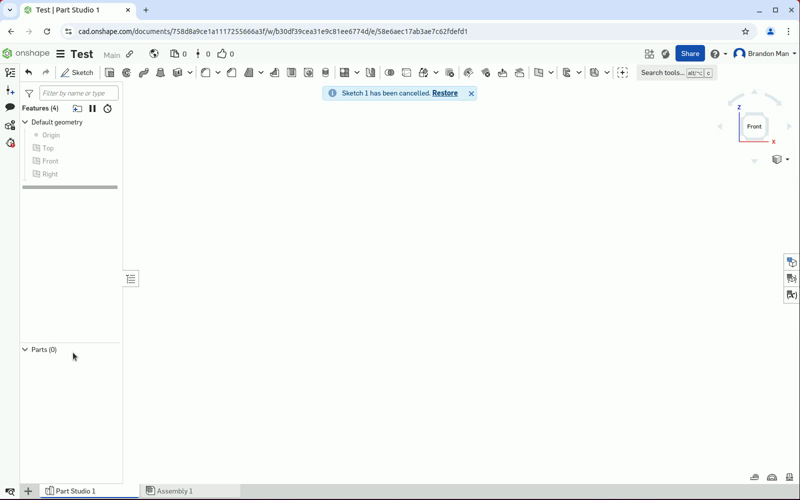
key_up(shift)
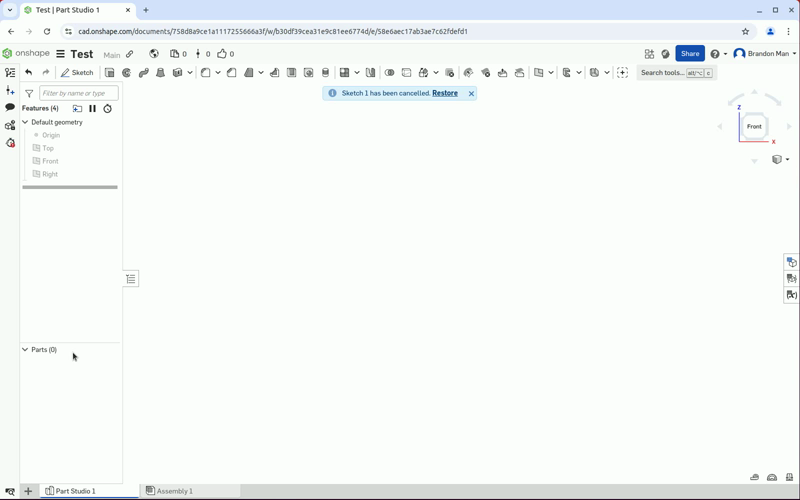
mouse_move(73, 352)
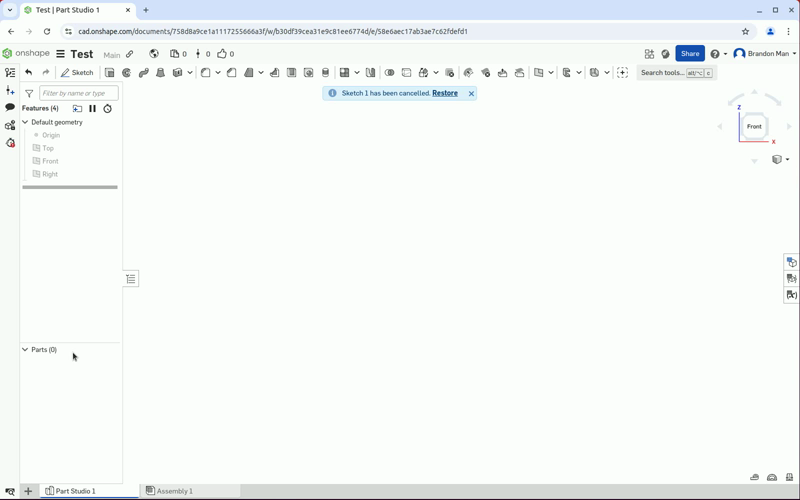
key(shift+y)
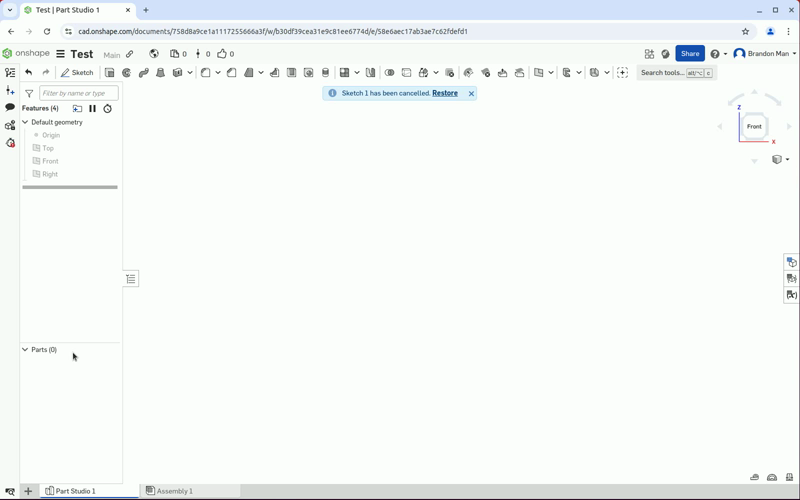
key(shift+s)
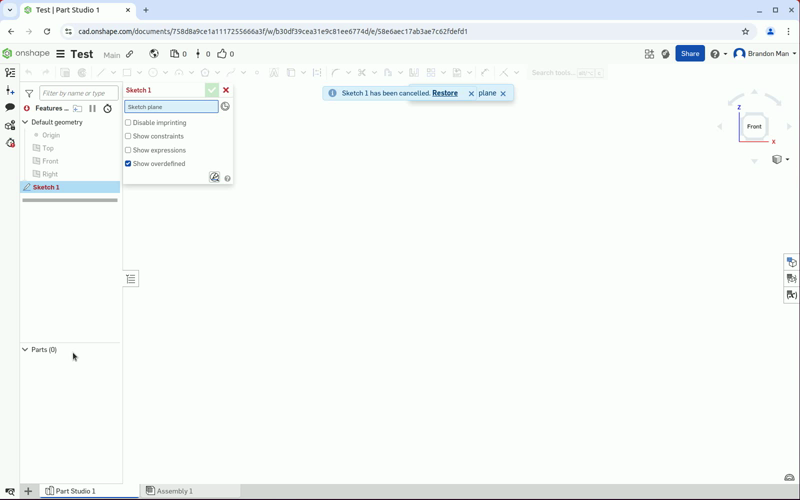
mouse_move(73, 163)
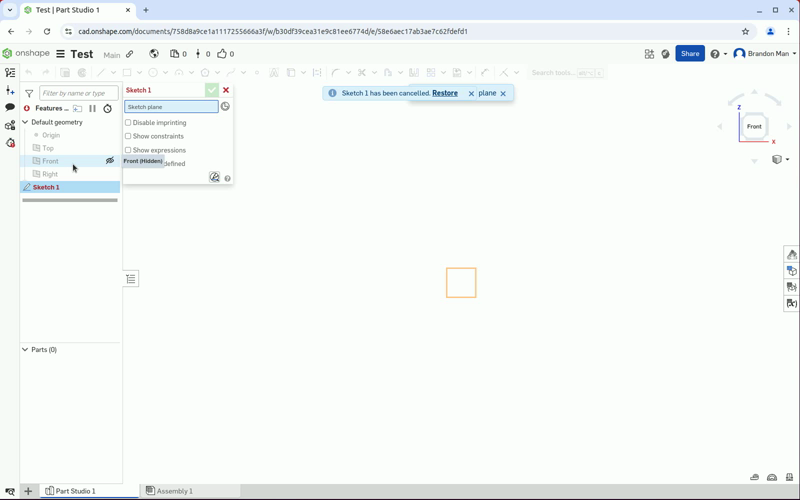
click(73, 163)
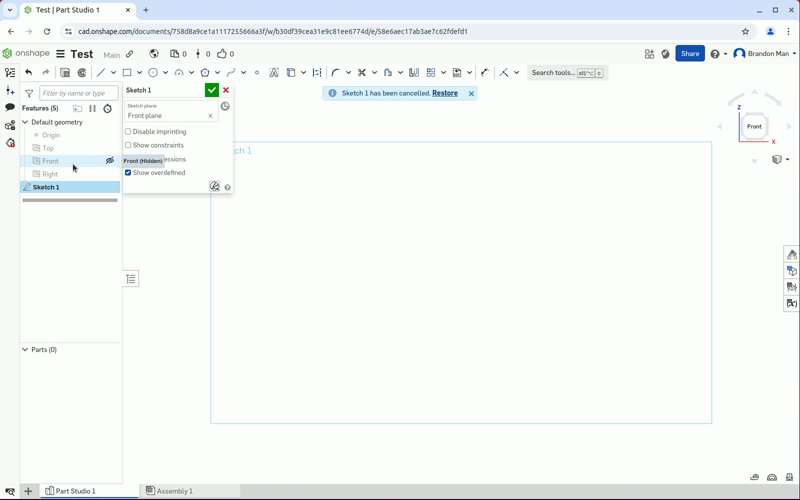
mouse_move(73, 352)
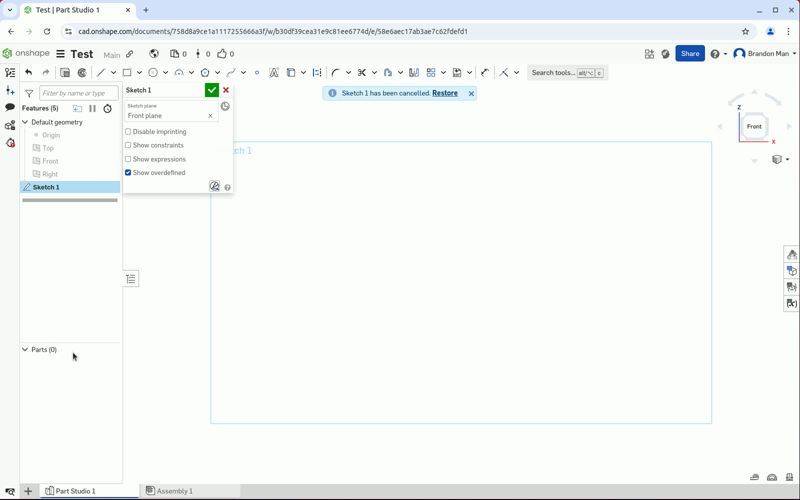
key(y)
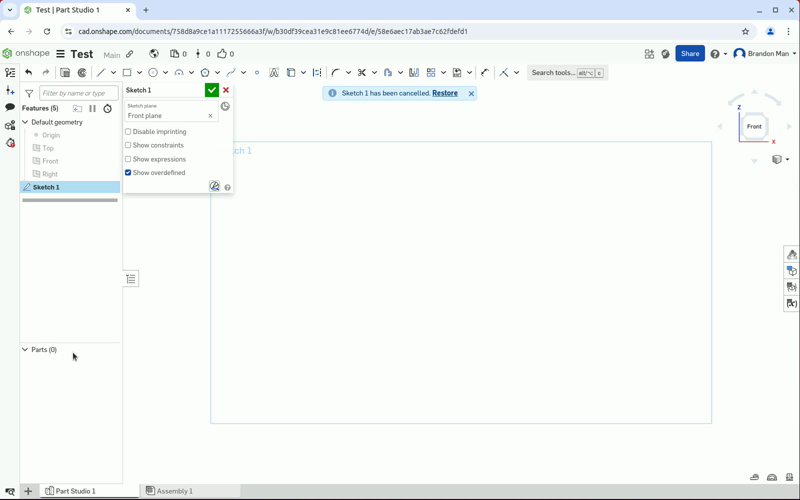
key(l)
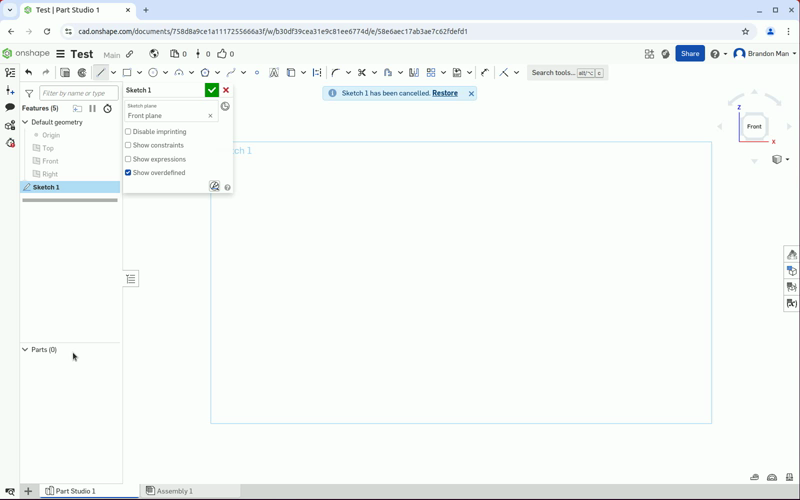
key_down(shift)
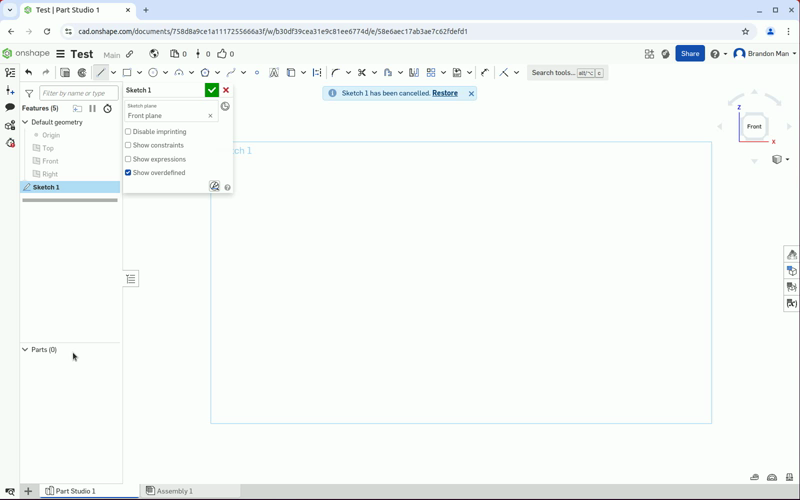
mouse_move(460, 282)
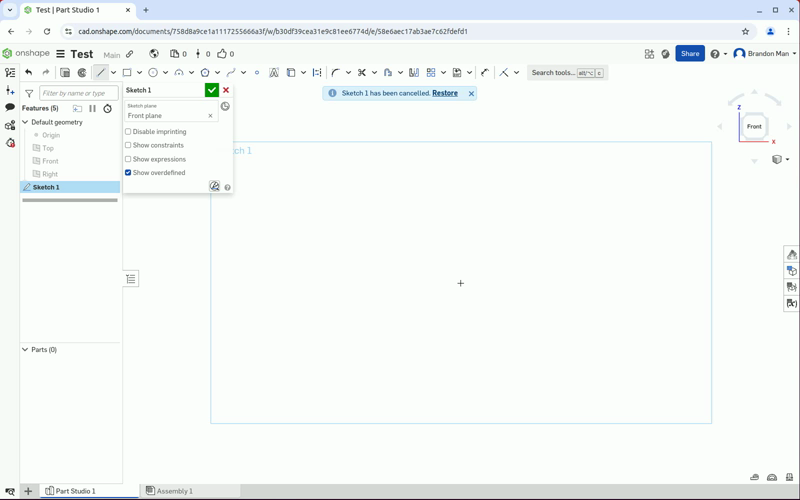
click(460, 282)
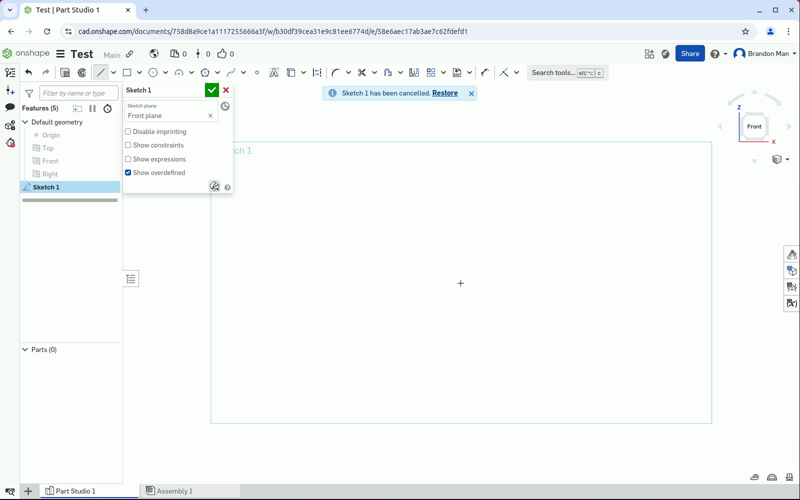
key_up(shift)
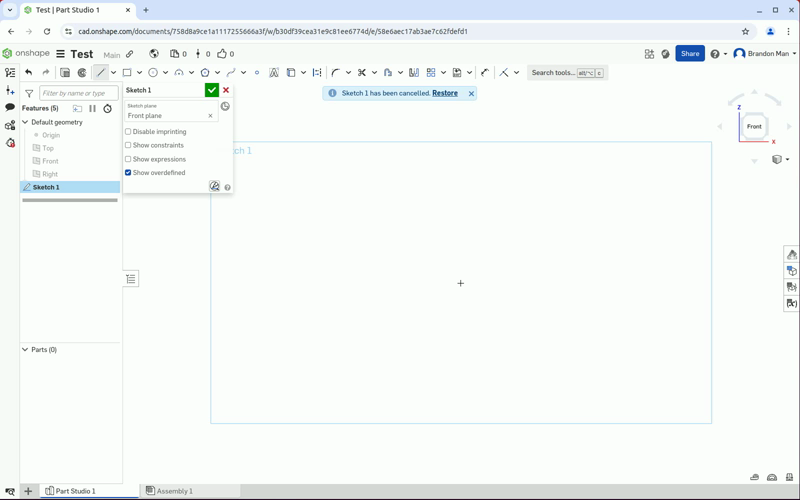
key_down(shift)
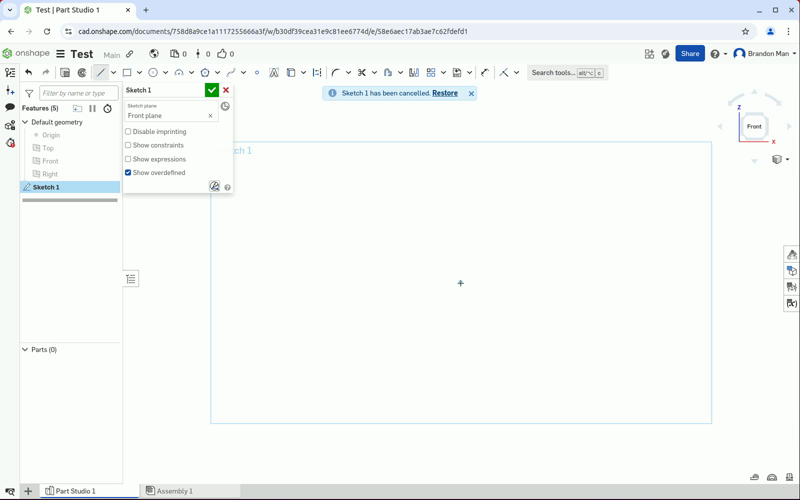
mouse_move(573, 282)
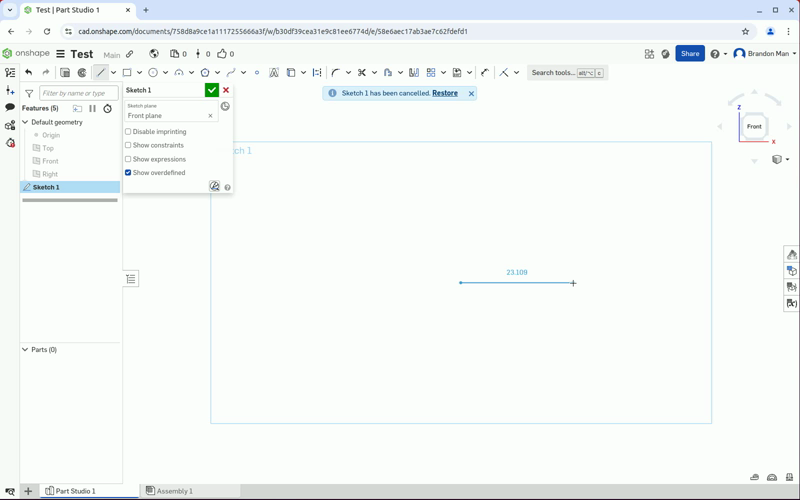
click(573, 282)
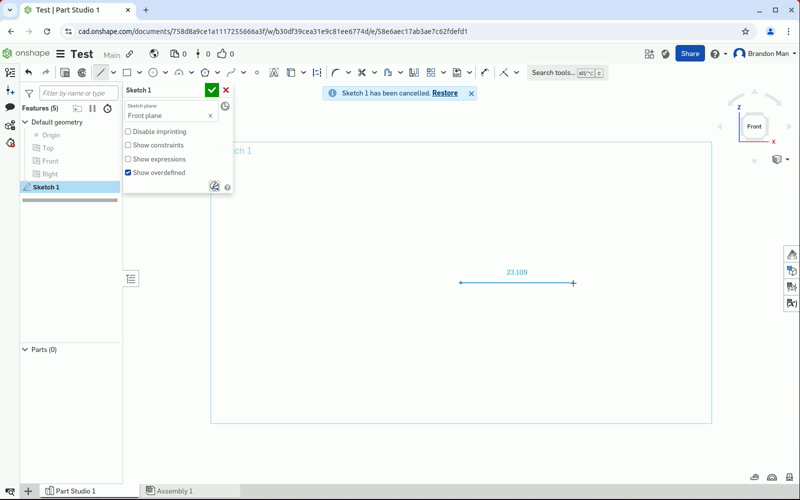
key_up(shift)
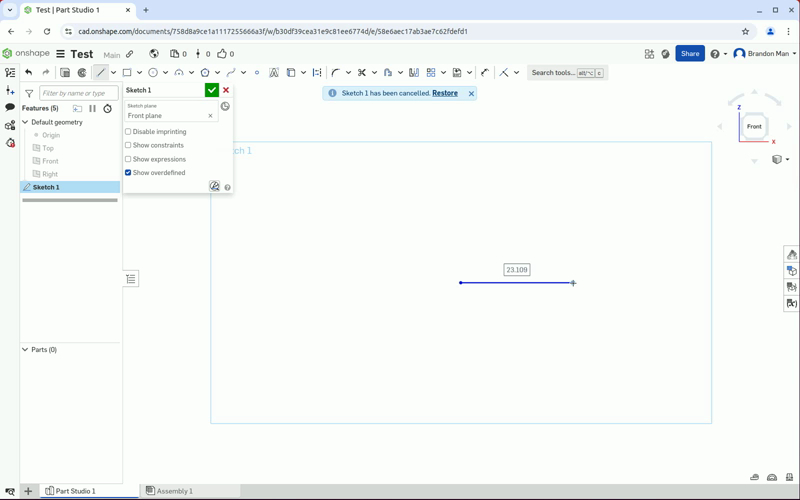
key_down(shift)
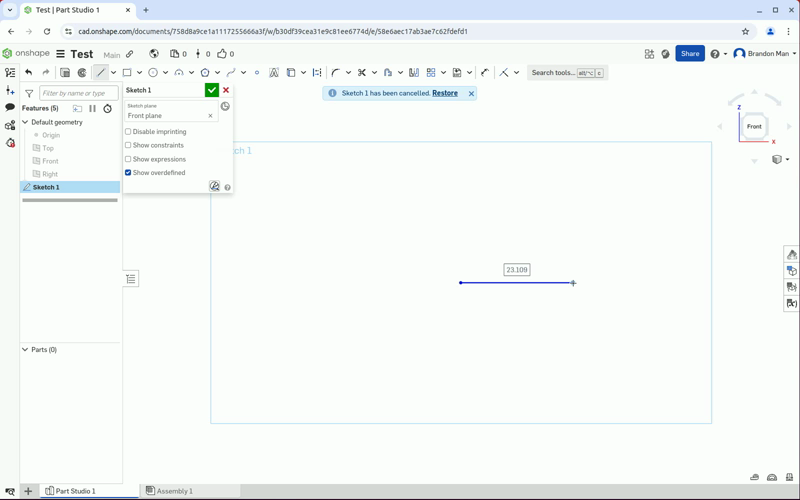
mouse_move(589, 282)
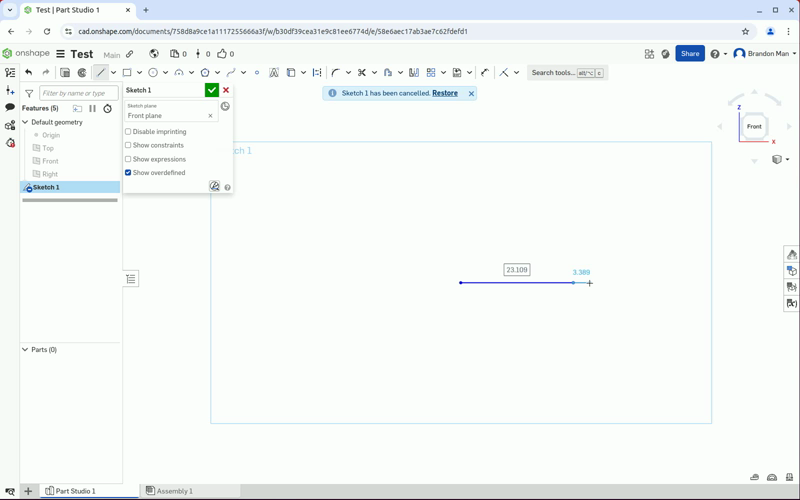
mouse_move(573, 230)
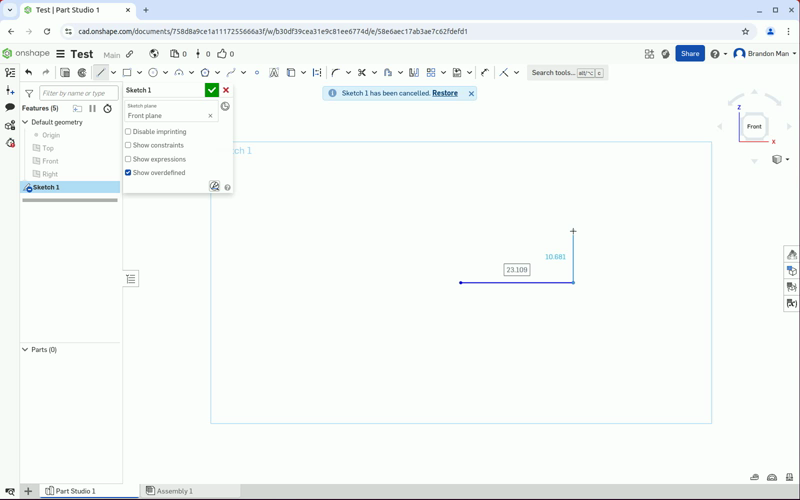
click(573, 230)
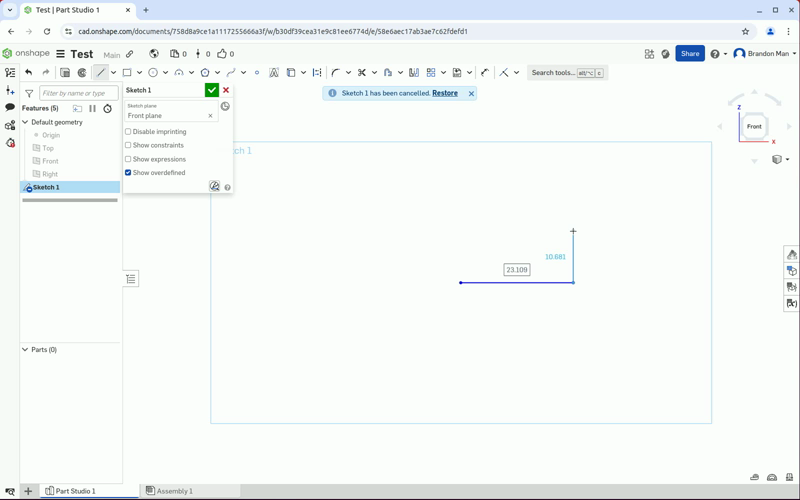
key_up(shift)
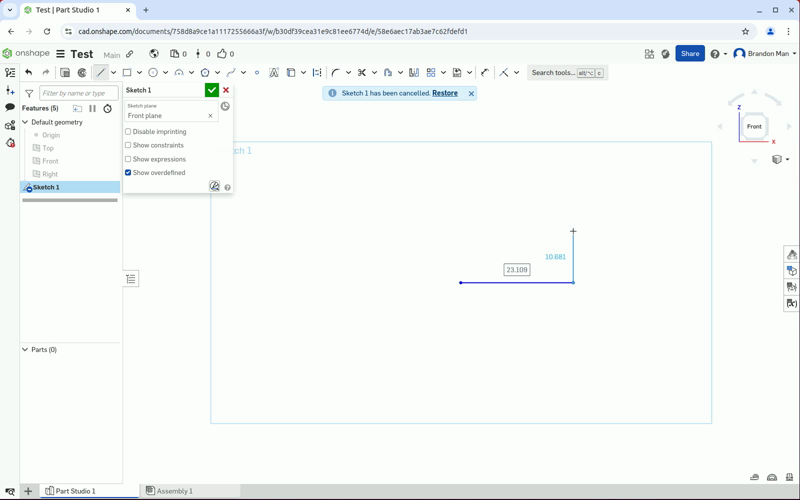
key_down(shift)
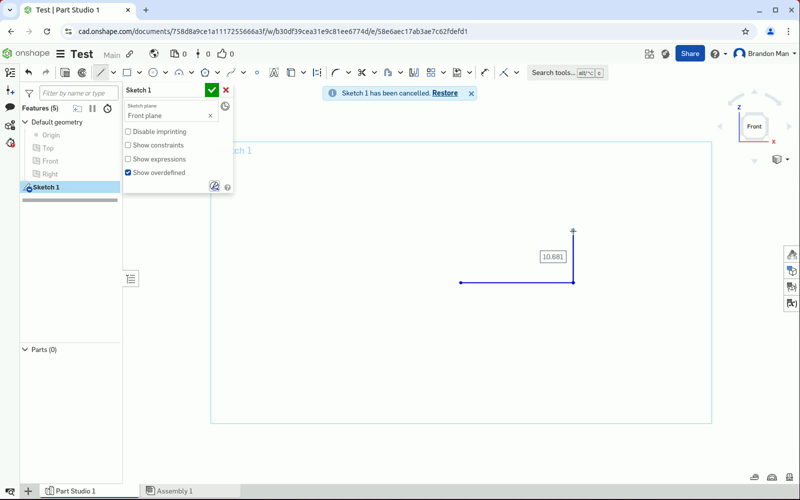
mouse_move(460, 230)
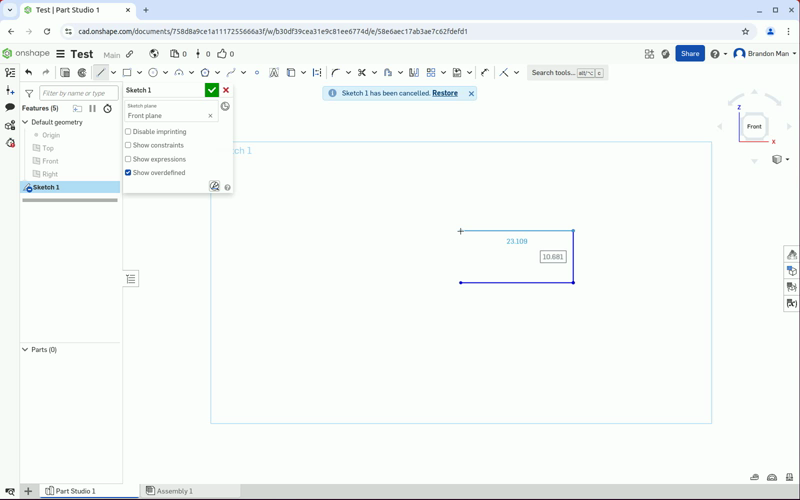
click(460, 230)
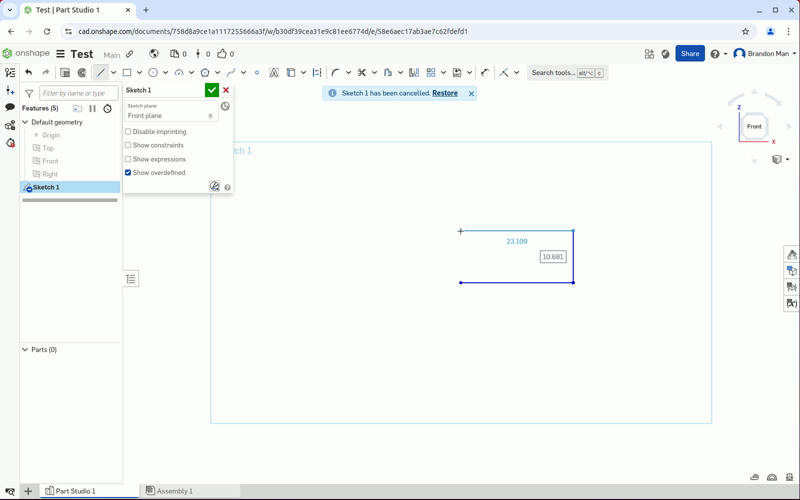
key_up(shift)
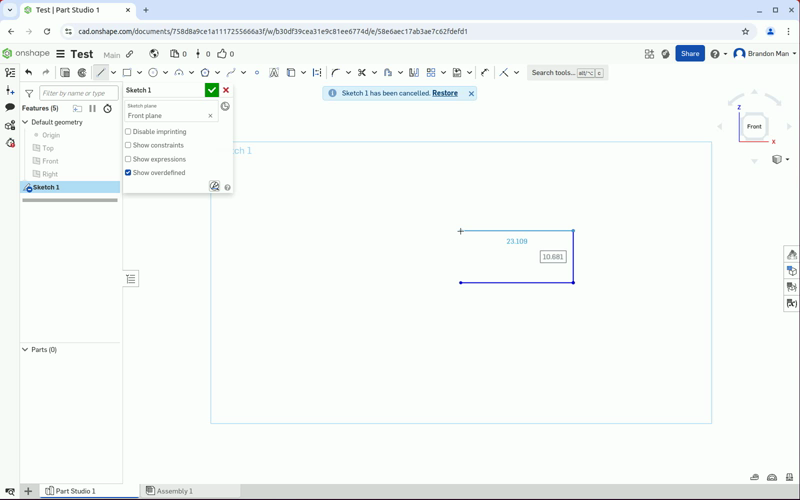
mouse_move(490, 230)
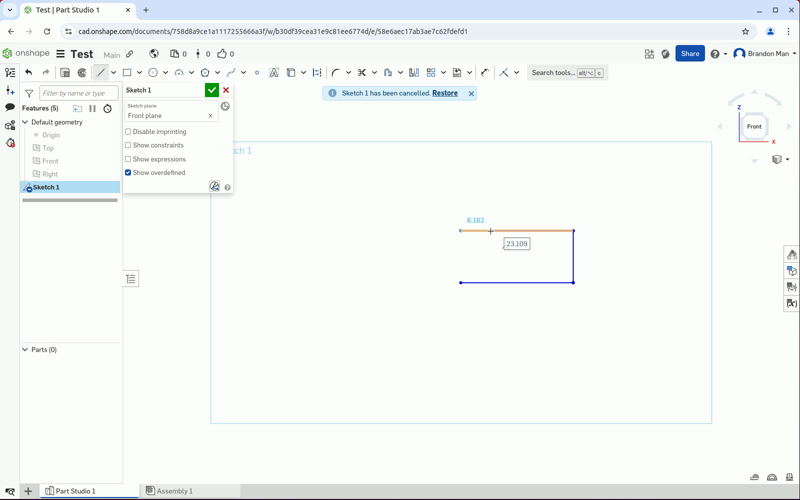
key_down(shift)
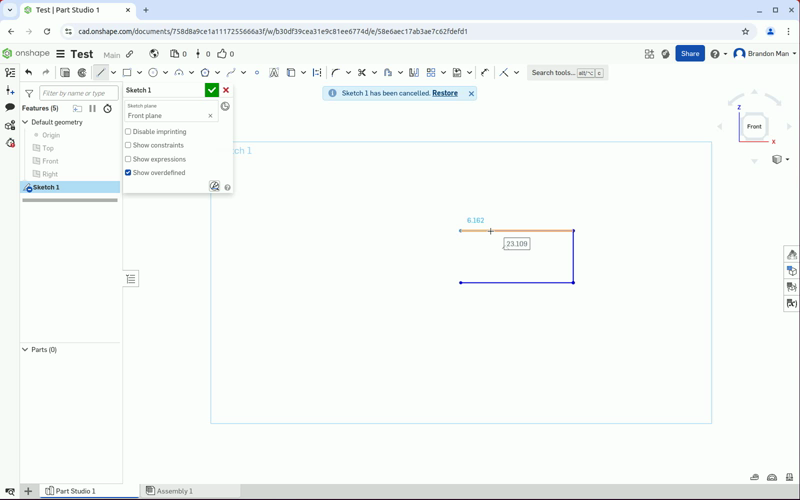
mouse_move(460, 282)
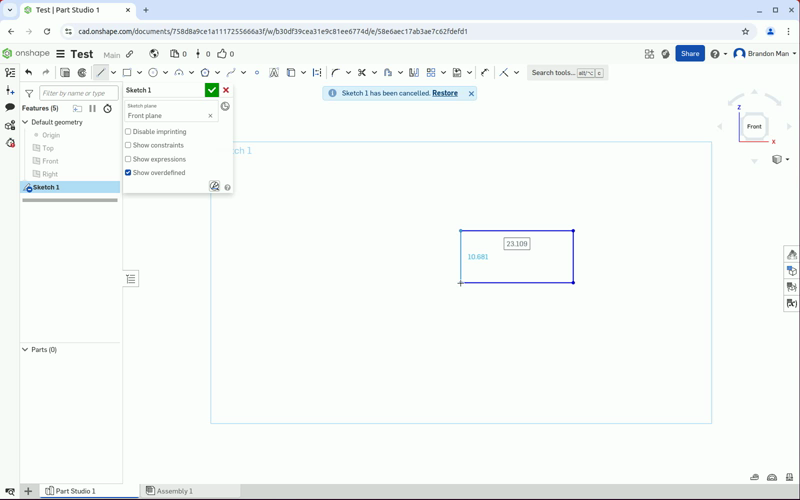
key_up(shift)
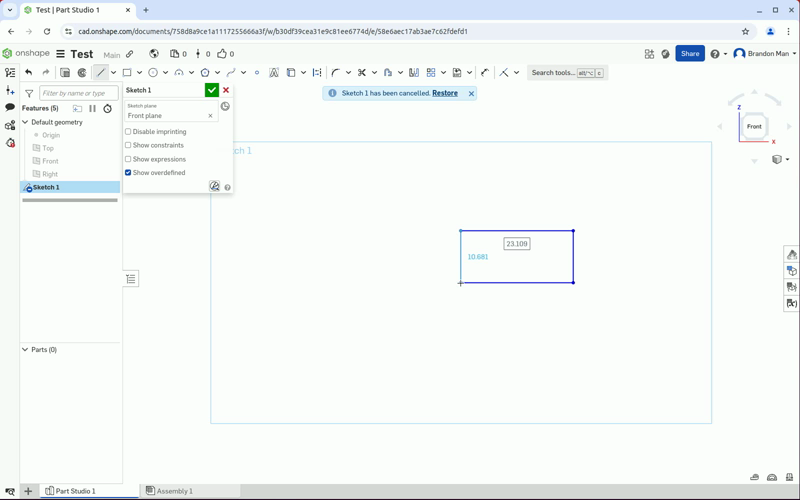
click(460, 282)
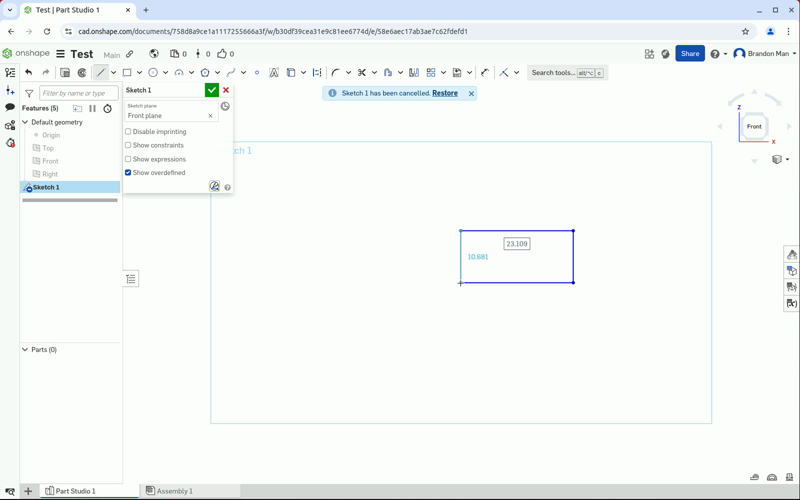
key(esc)
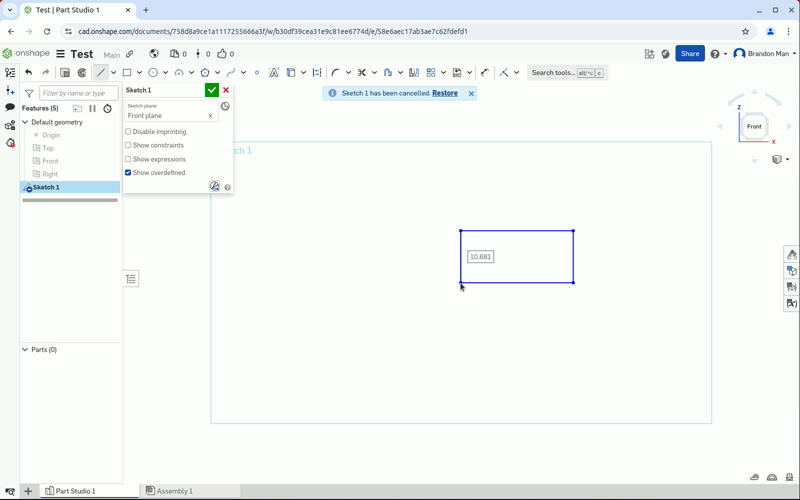
mouse_move(499, 251)
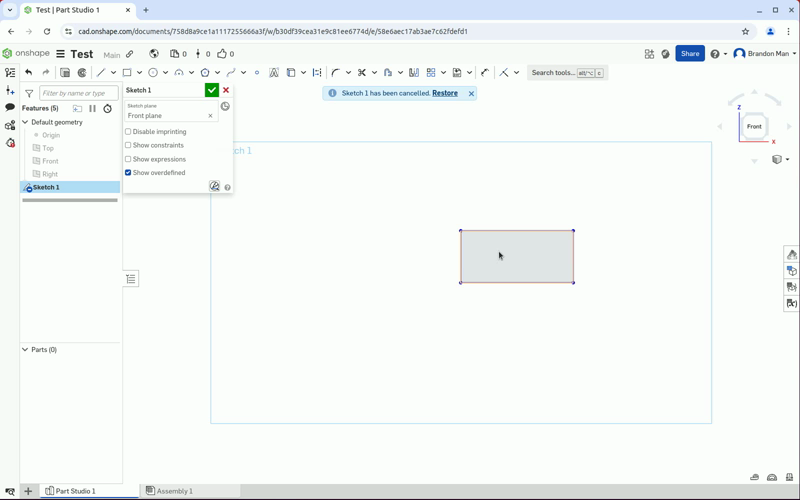
click(499, 251)
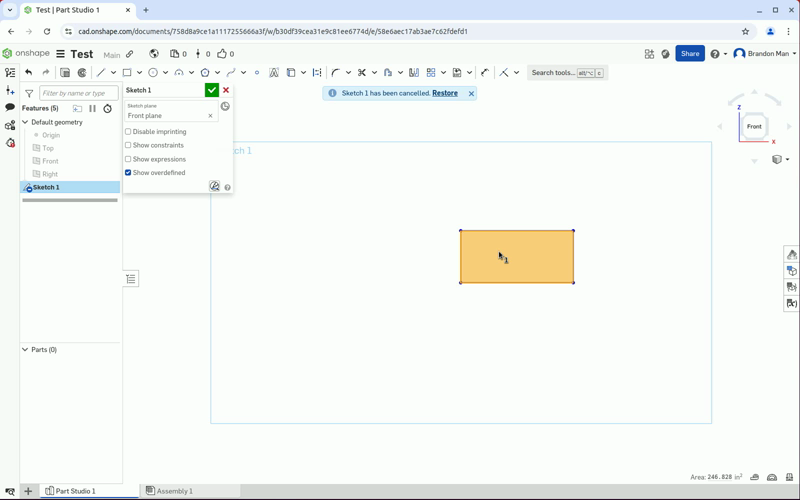
mouse_move(73, 352)
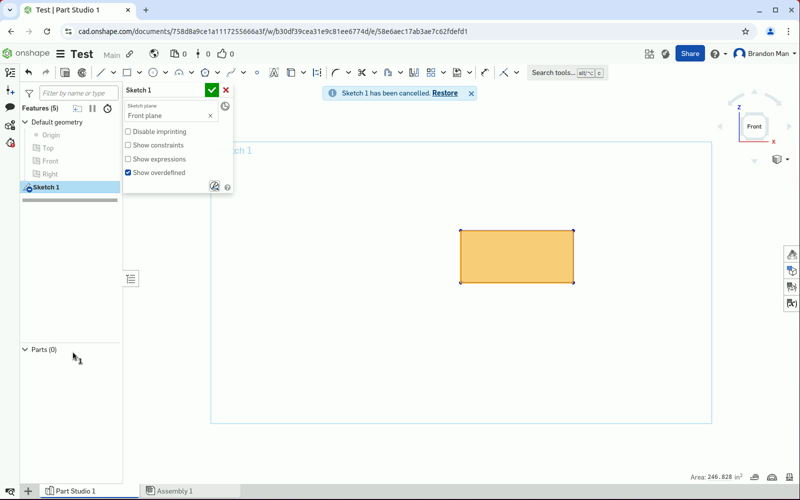
key(shift+y)
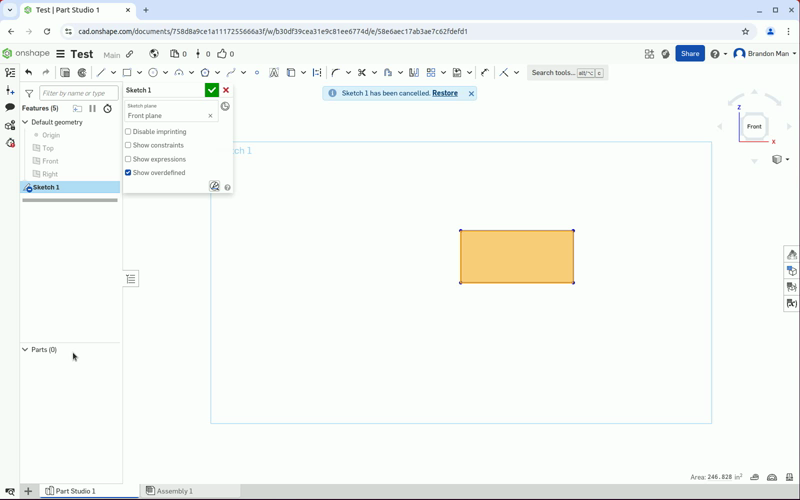
key(shift+e)
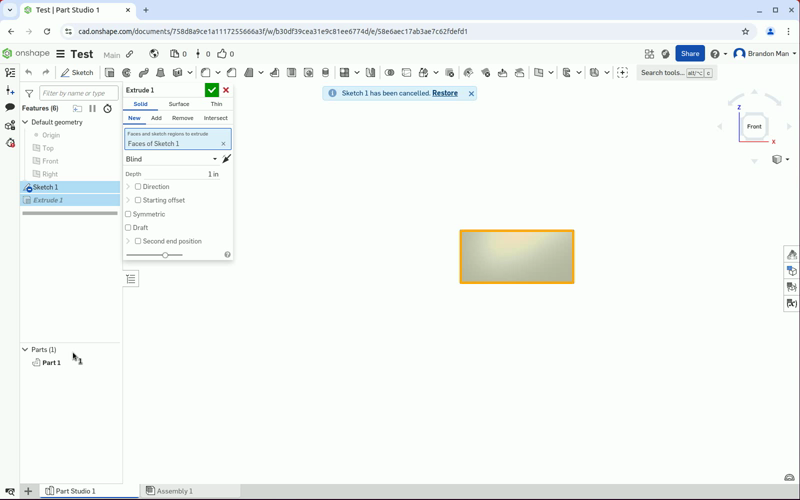
mouse_move(143, 106)
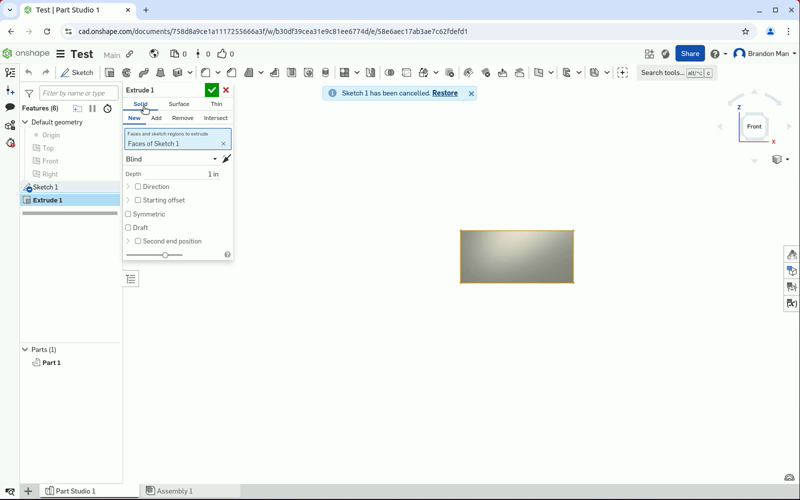
click(143, 106)
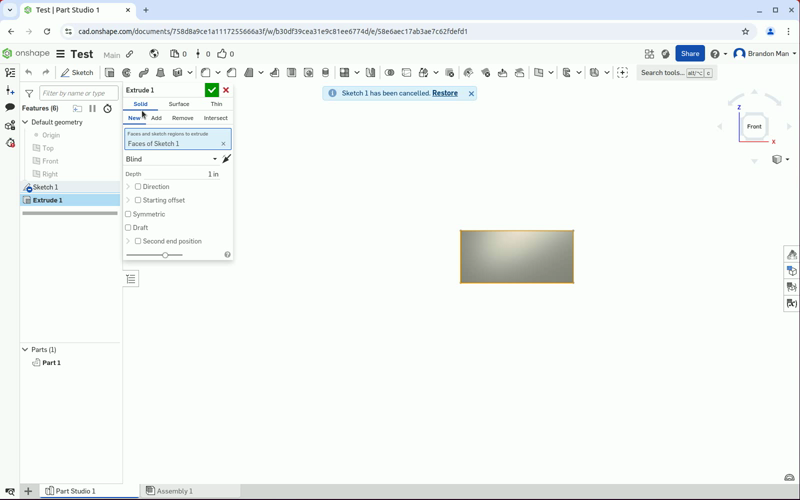
mouse_move(137, 120)
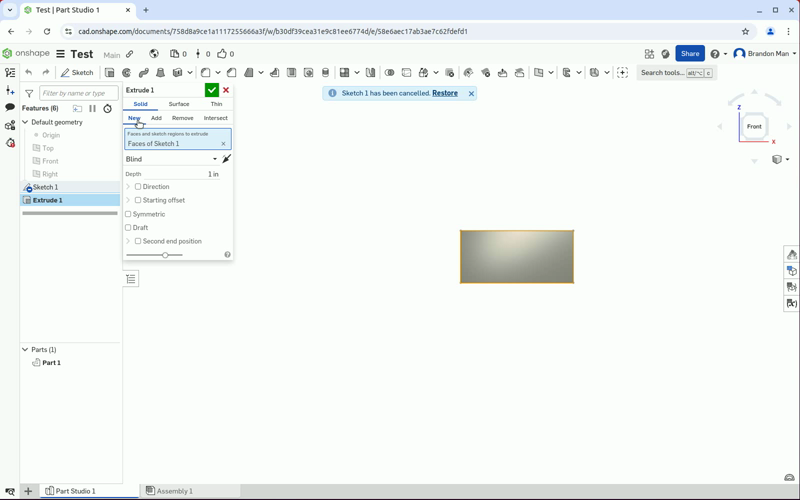
click(137, 120)
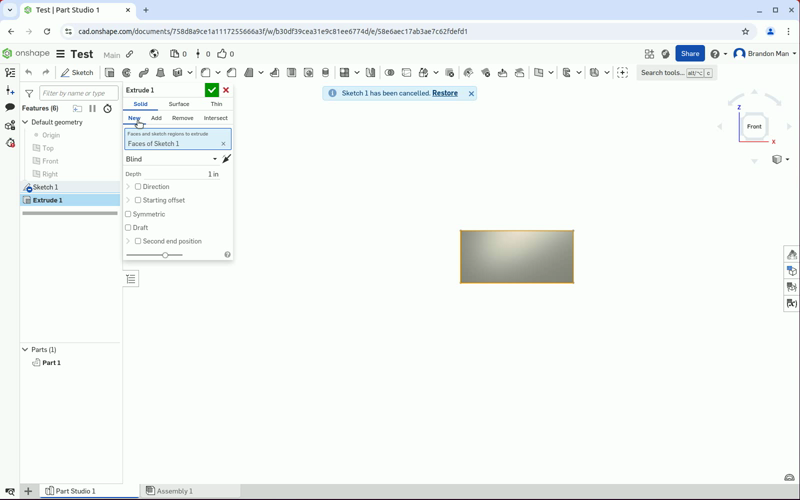
key(tab, 4)
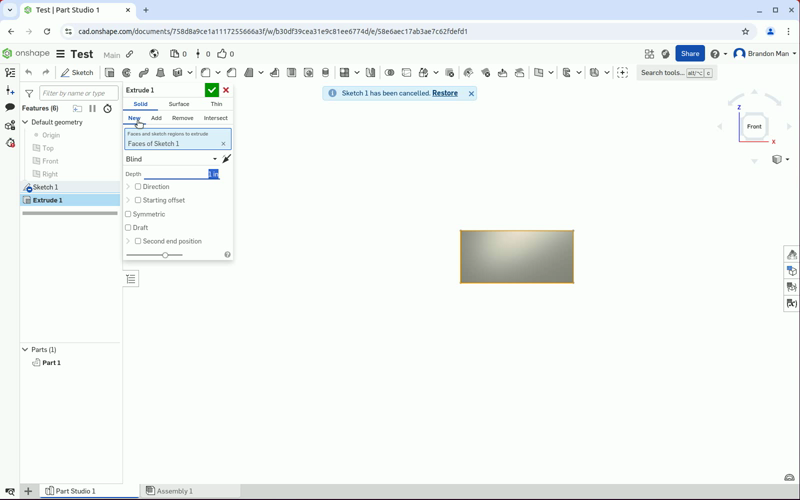
text(0.481)
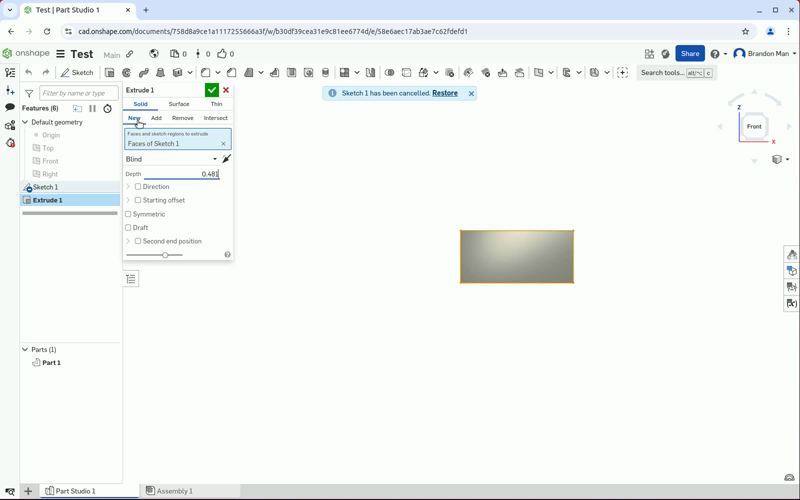
key(enter)
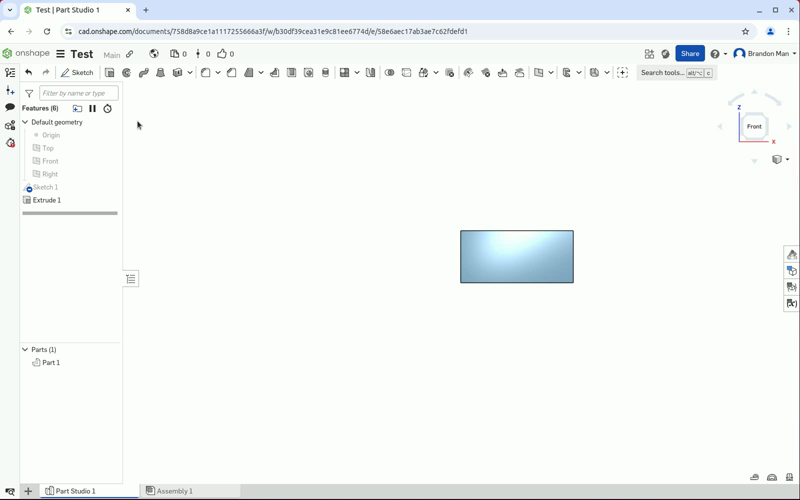
key(shift+h)
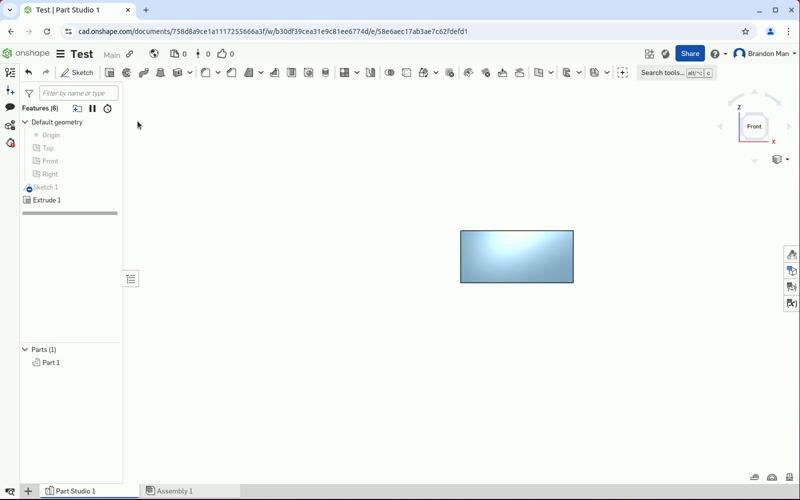
key(shift+h)
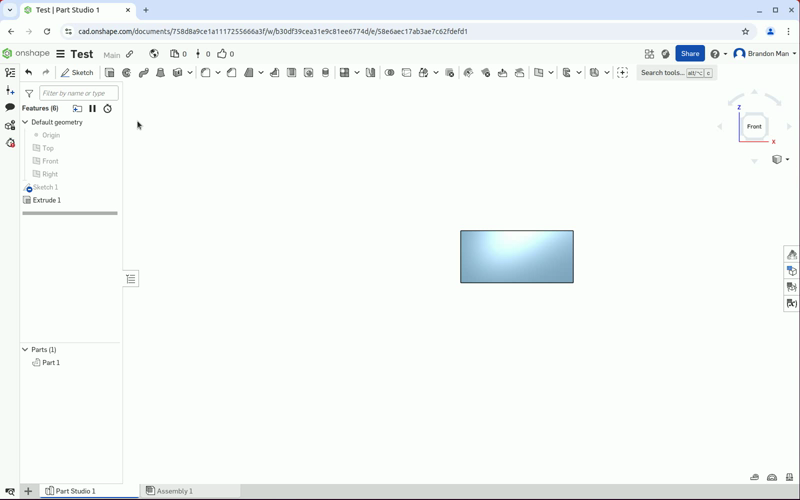
mouse_move(73, 189)
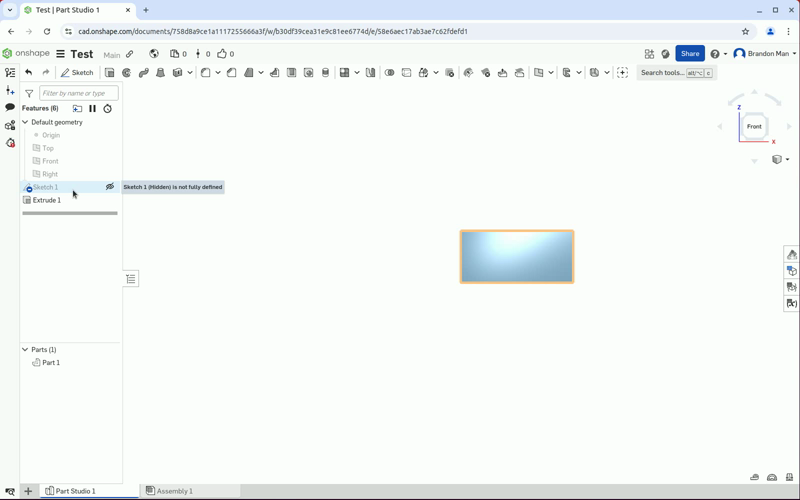
click(73, 189)
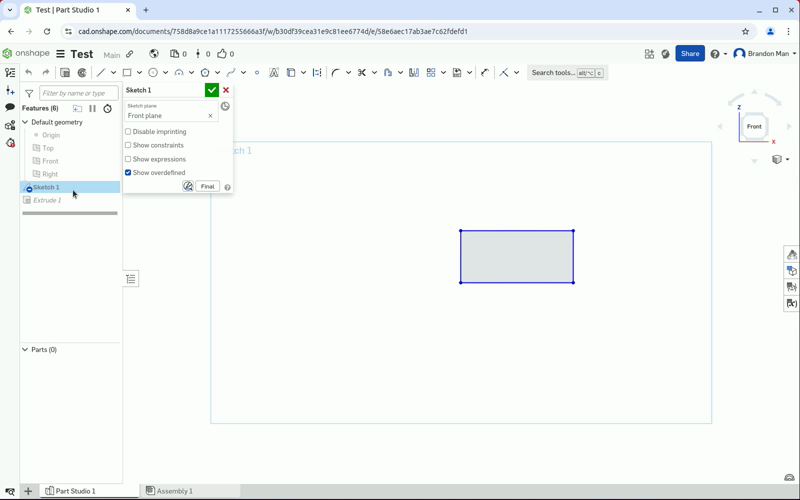
mouse_move(229, 92)
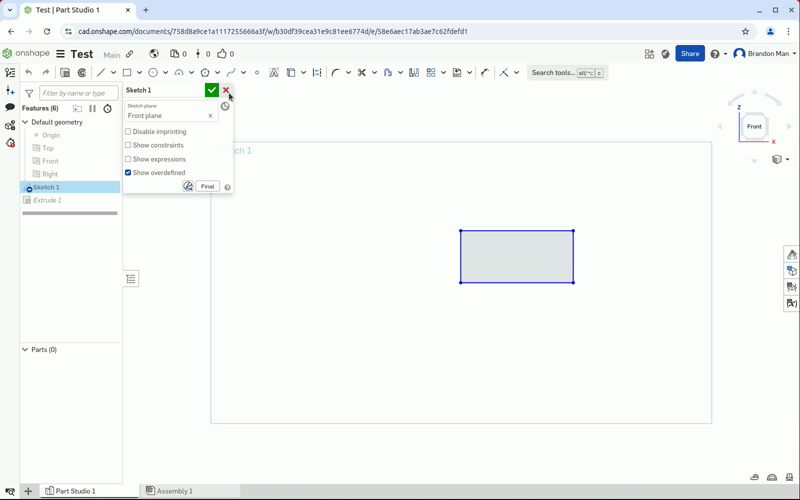
click(229, 92)
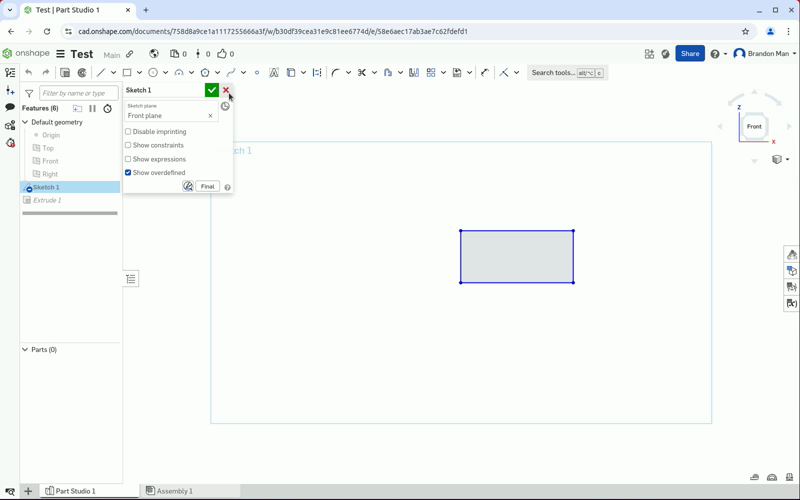
key(shift+s)
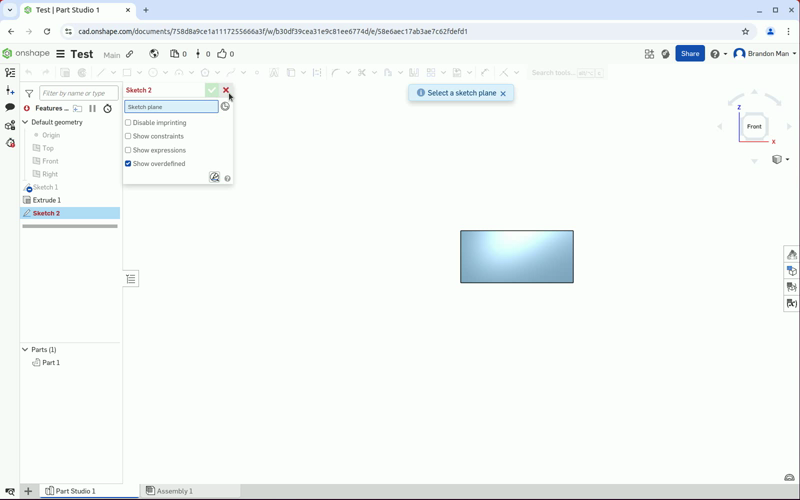
mouse_move(73, 163)
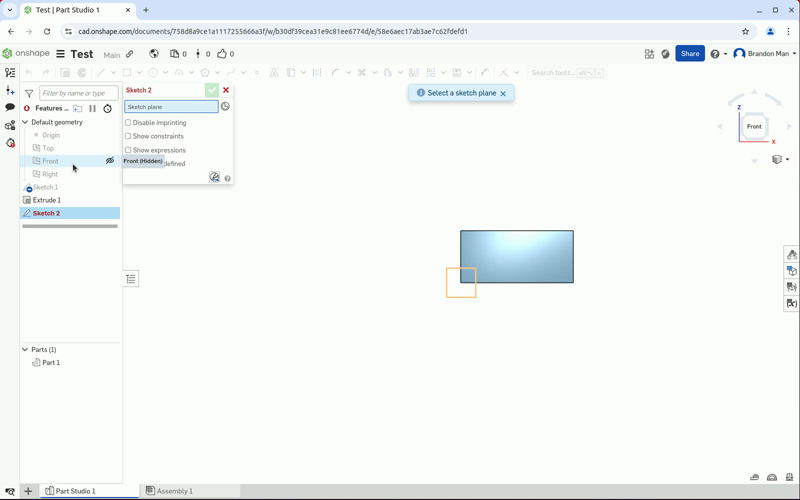
click(73, 163)
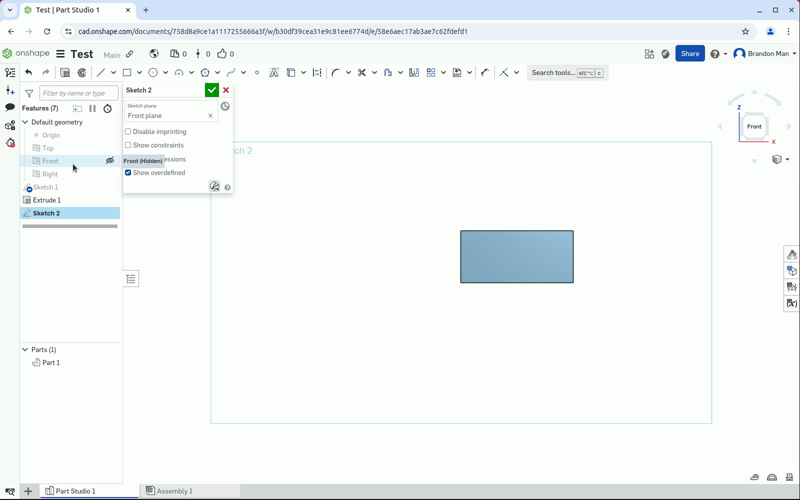
mouse_move(73, 352)
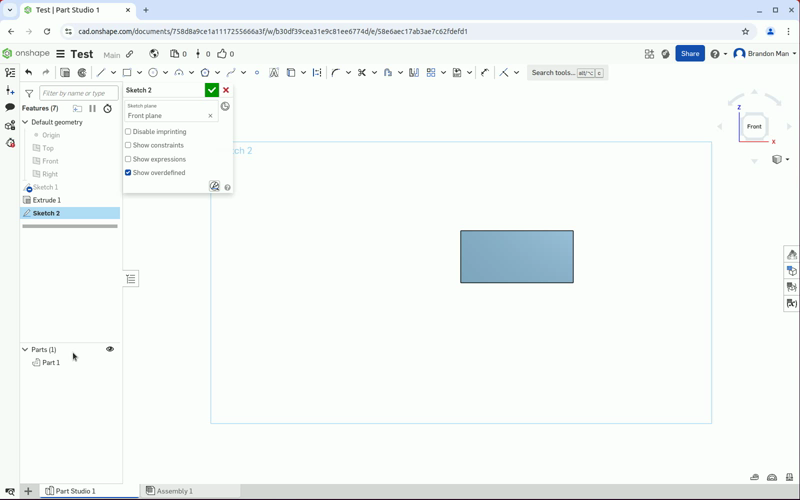
key(y)
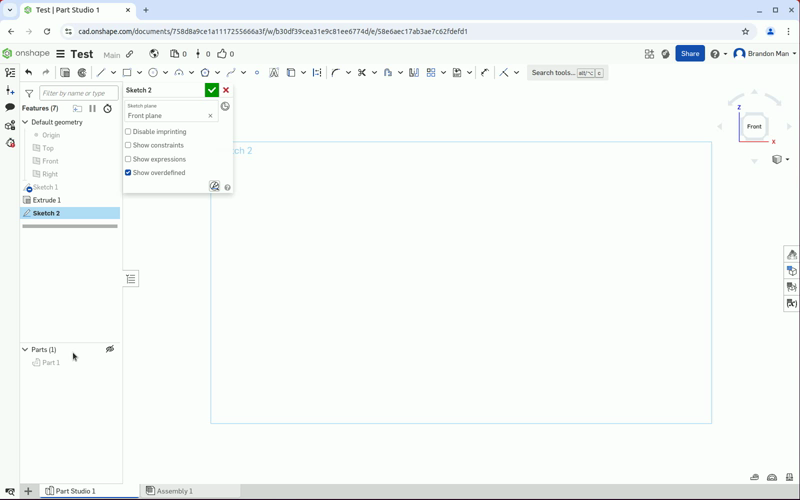
key(l)
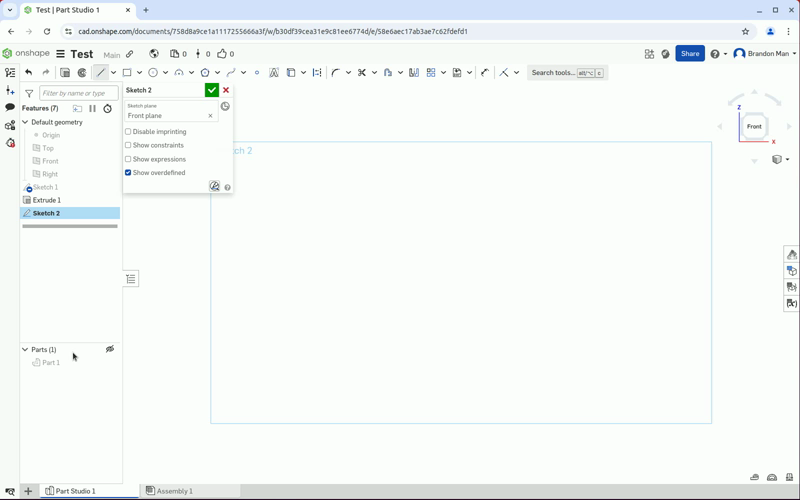
key_down(shift)
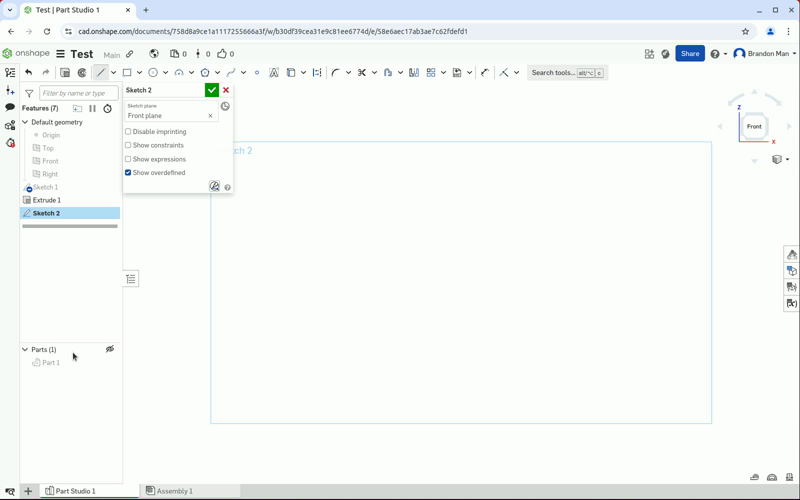
mouse_move(348, 282)
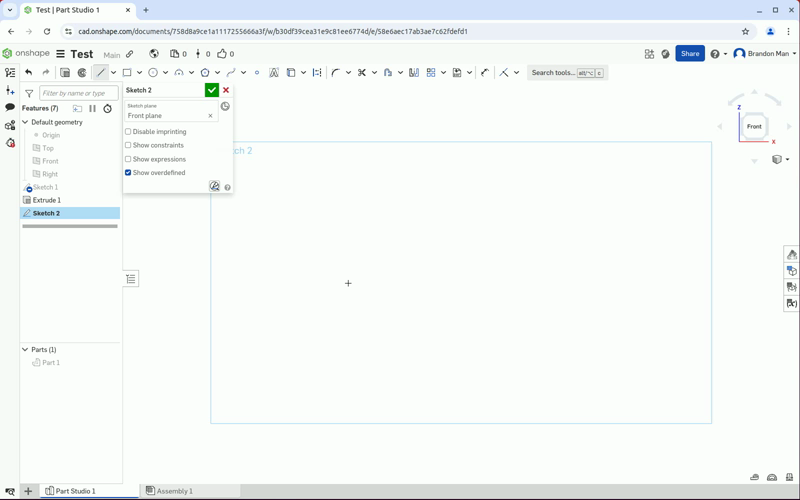
click(348, 282)
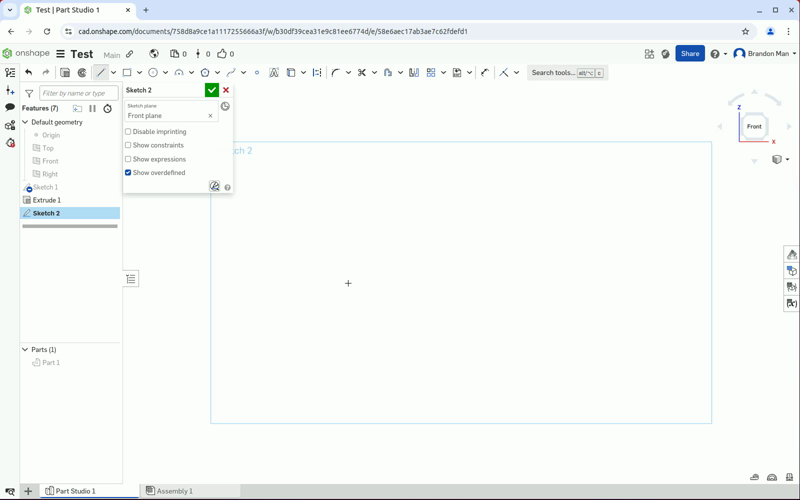
key_up(shift)
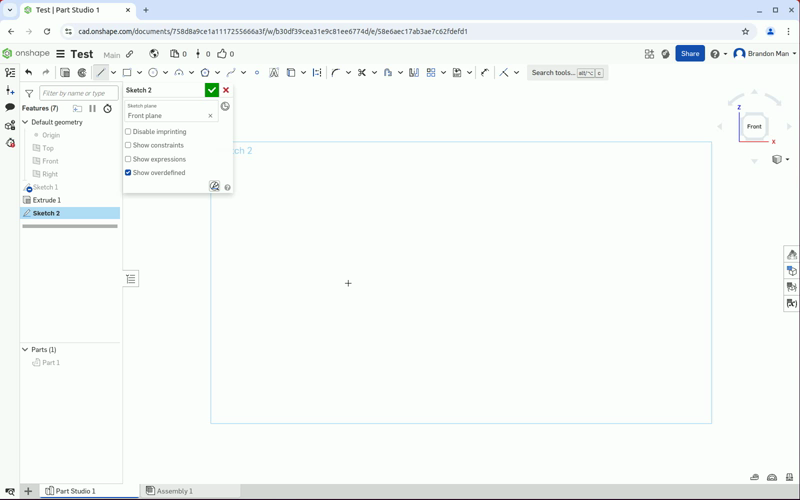
key_down(shift)
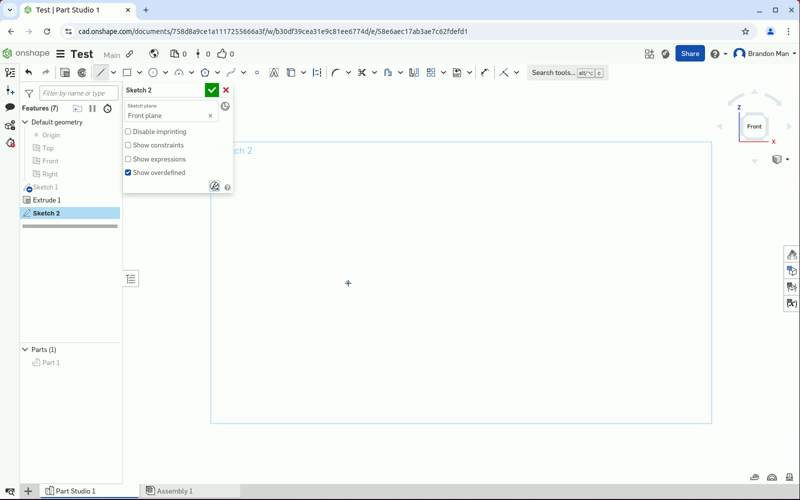
mouse_move(460, 282)
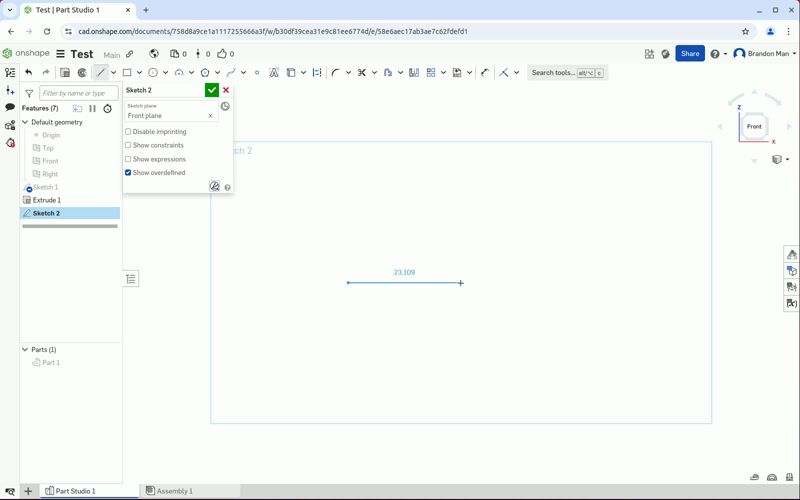
click(460, 282)
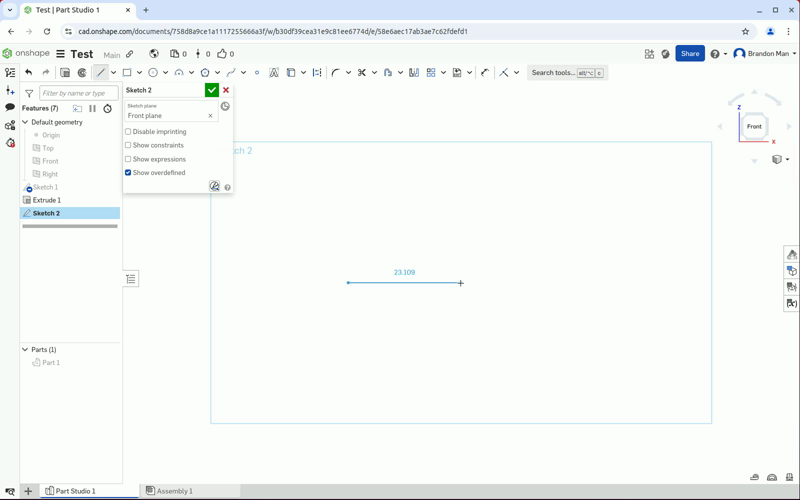
key_up(shift)
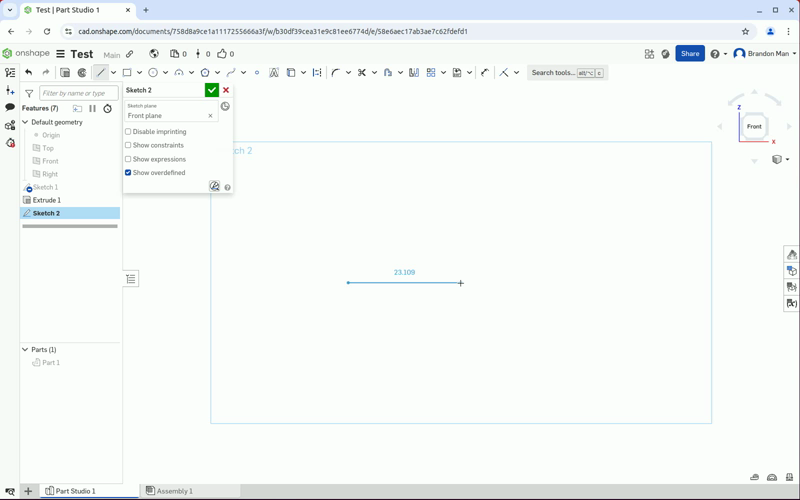
key_down(shift)
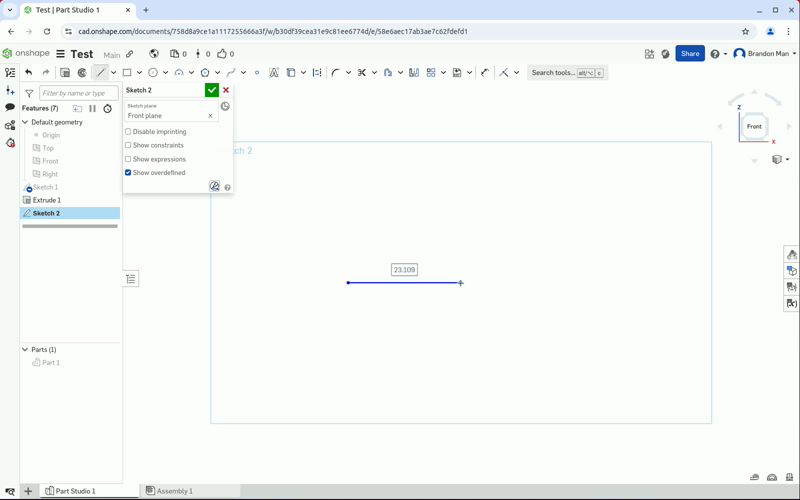
mouse_move(490, 282)
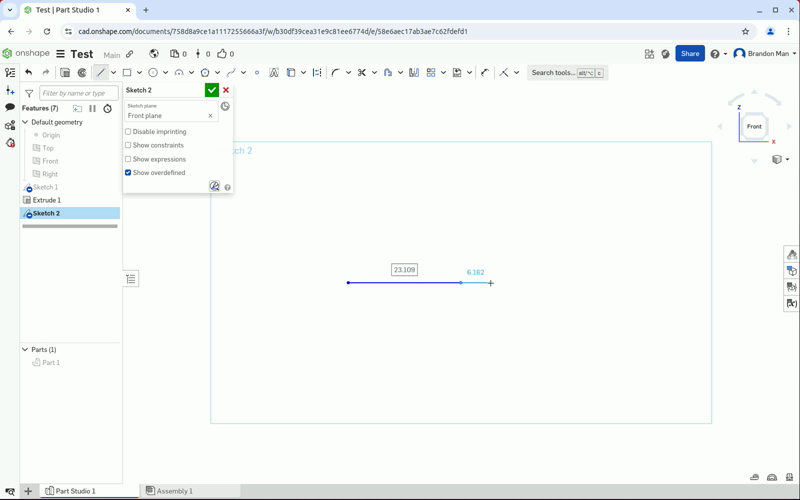
mouse_move(460, 230)
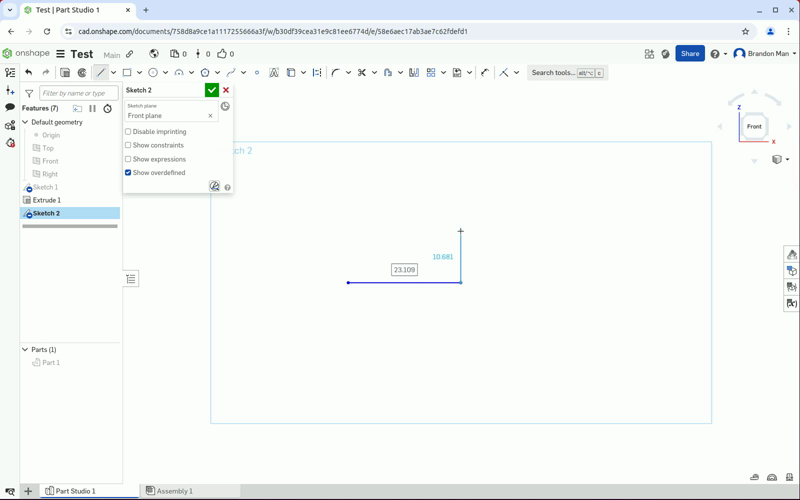
click(460, 230)
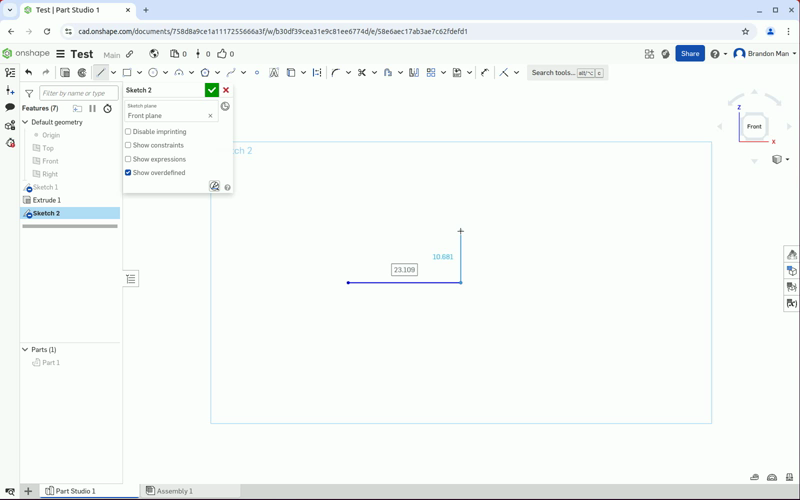
key_up(shift)
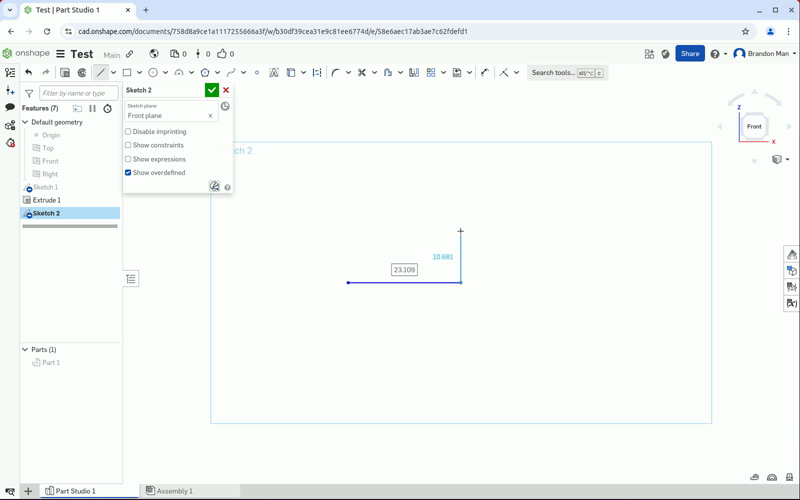
key_down(shift)
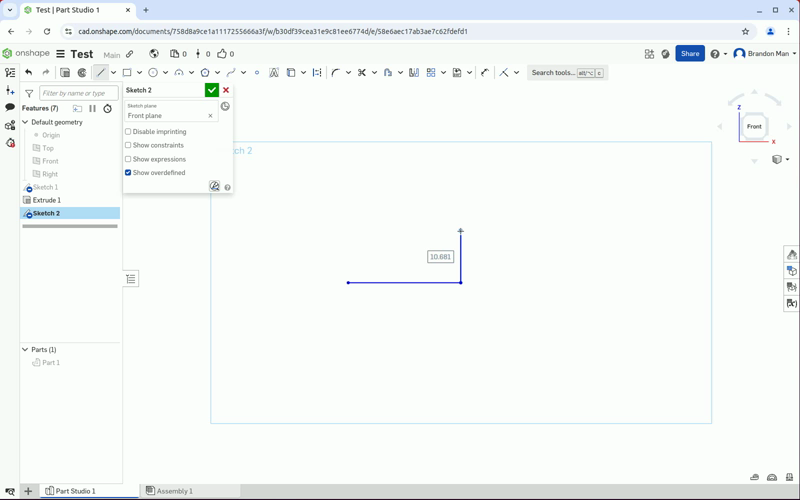
mouse_move(348, 230)
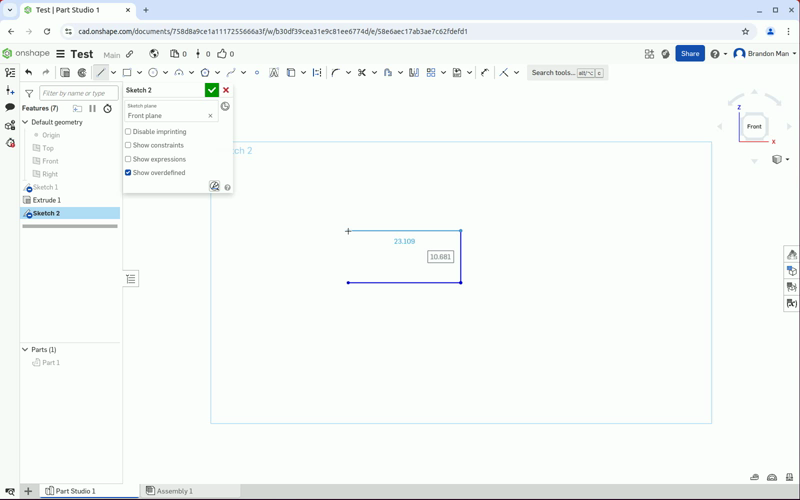
click(348, 230)
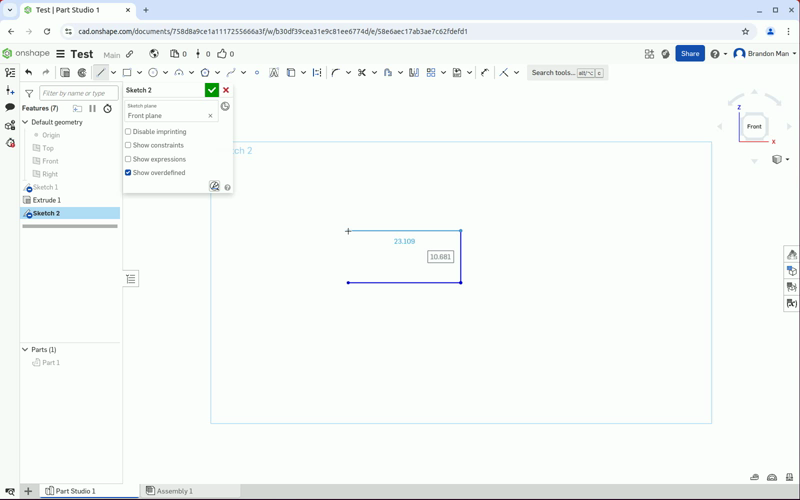
key_up(shift)
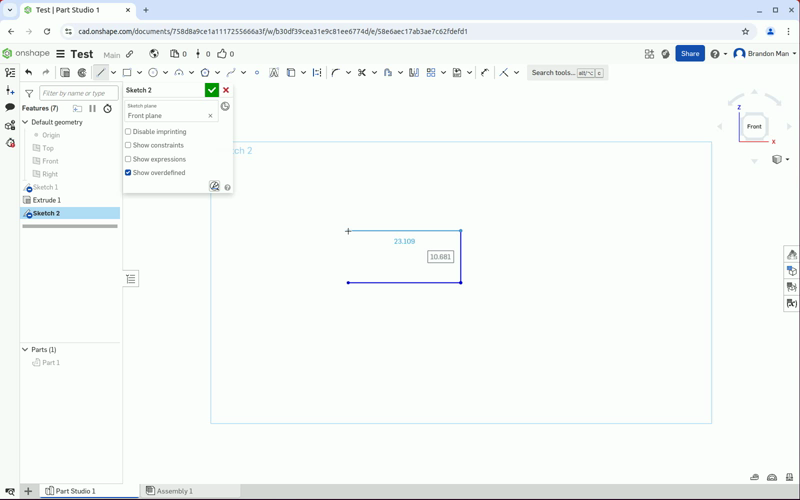
mouse_move(378, 230)
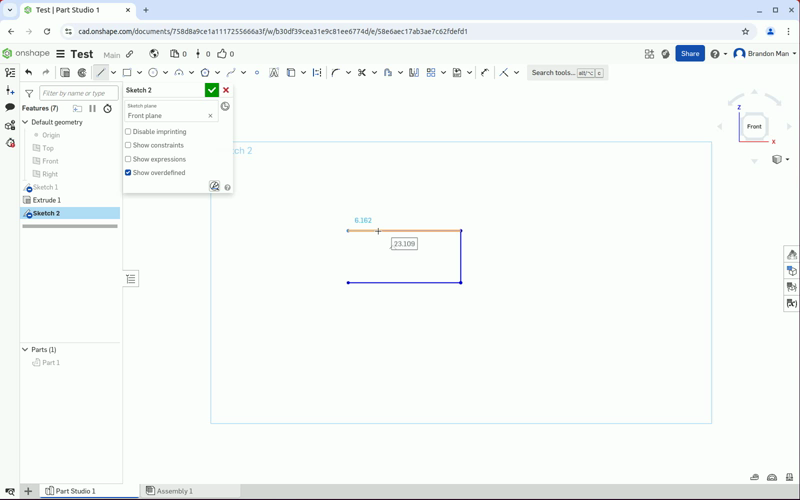
key_down(shift)
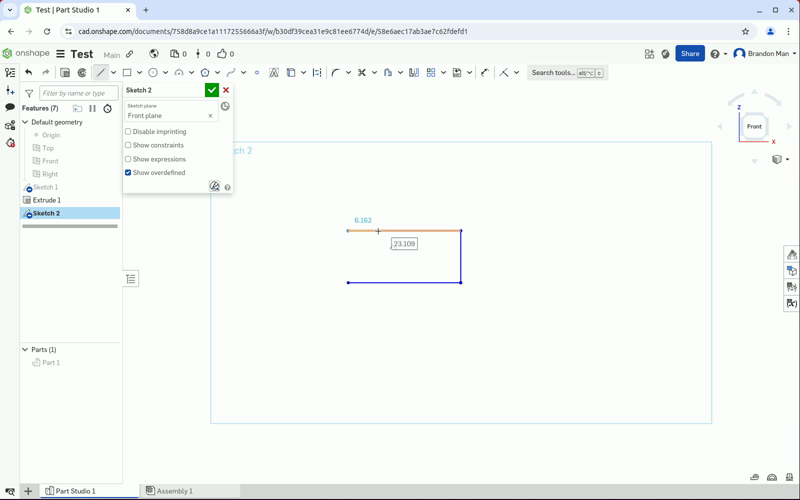
mouse_move(348, 282)
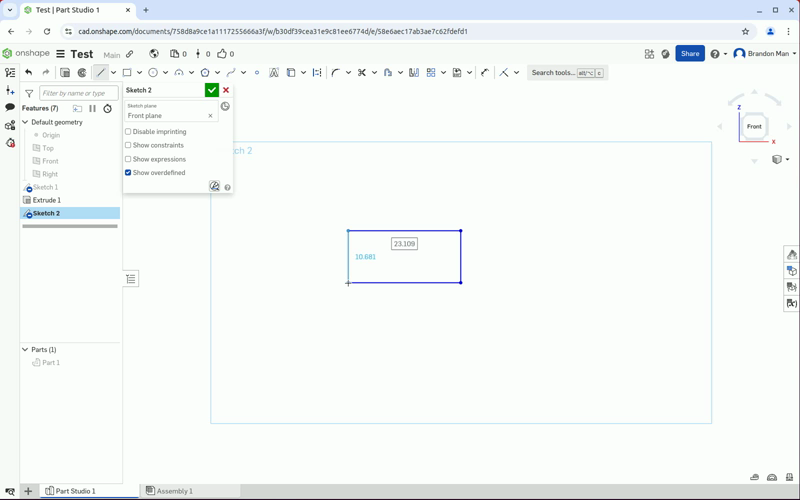
key_up(shift)
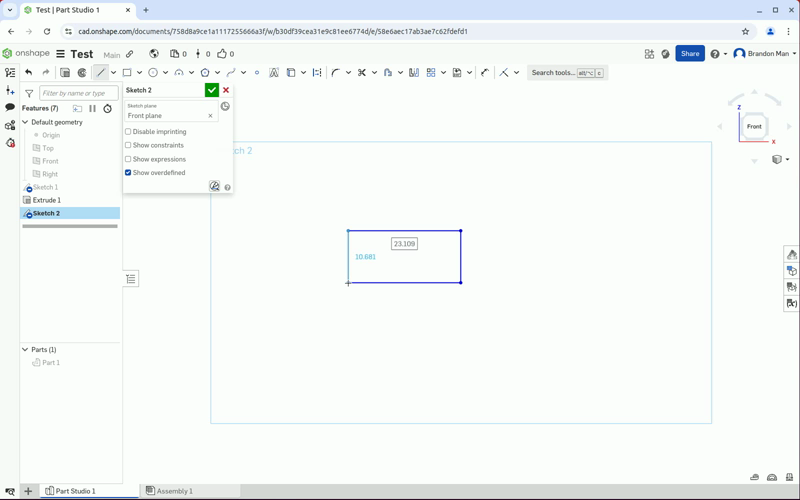
click(348, 282)
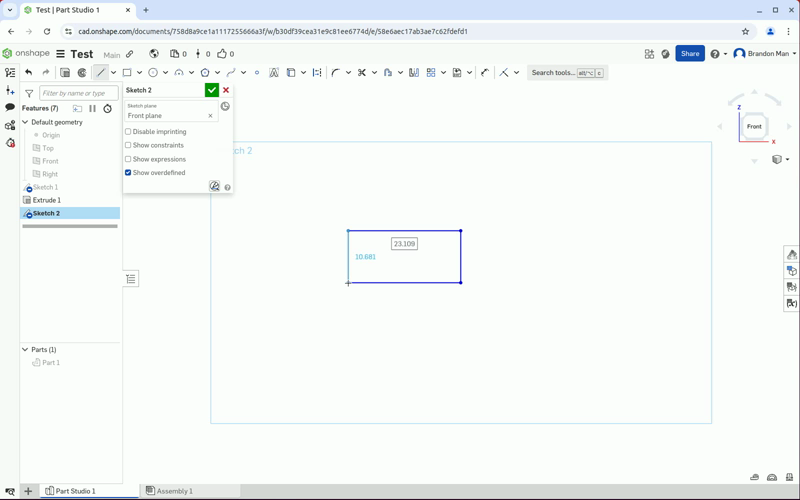
key(esc)
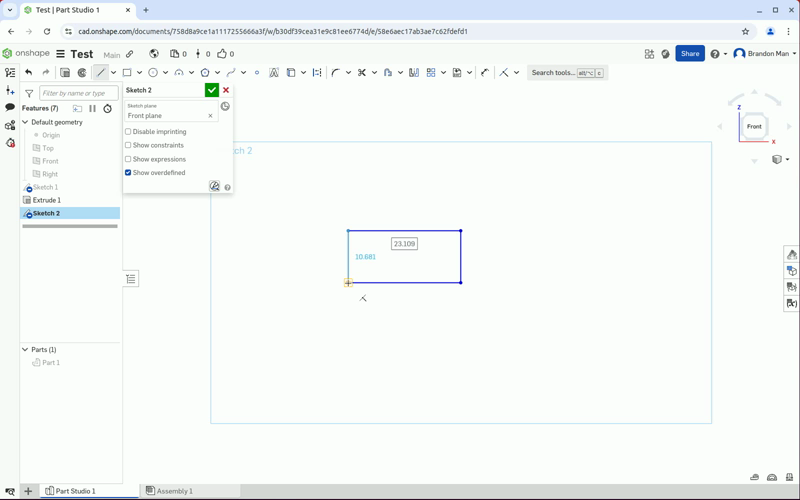
mouse_move(412, 278)
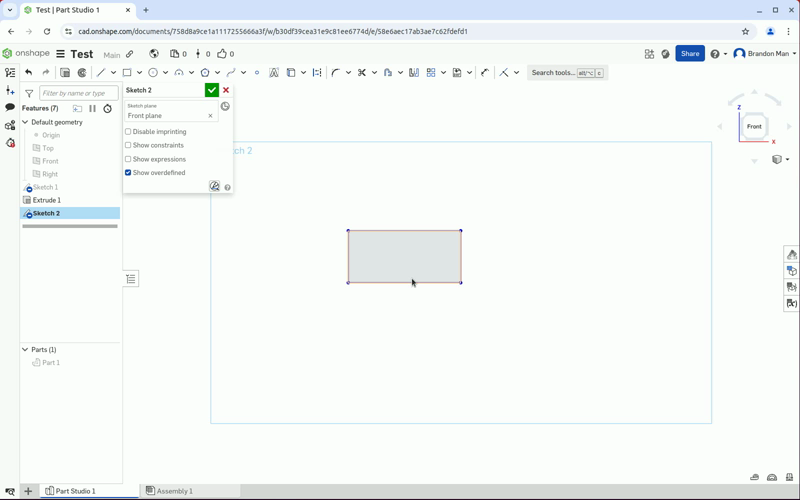
click(412, 278)
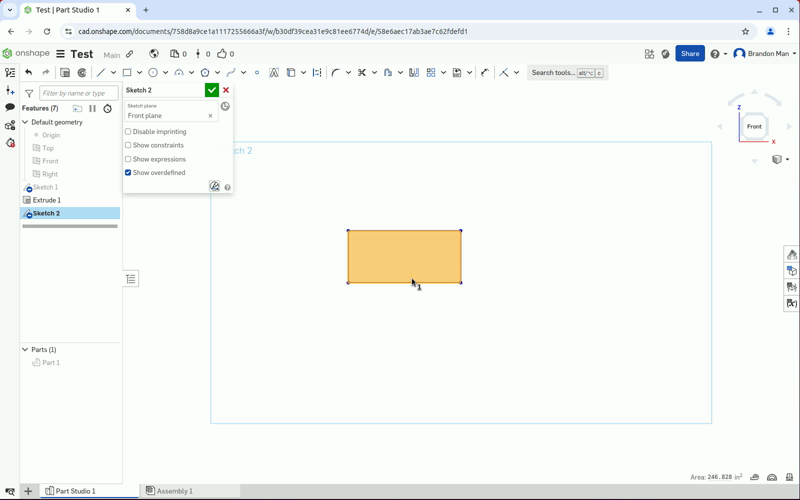
mouse_move(73, 352)
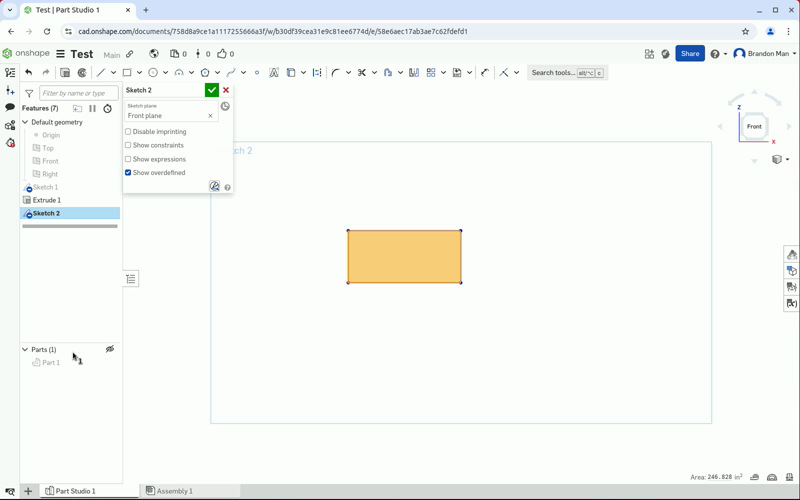
key(shift+y)
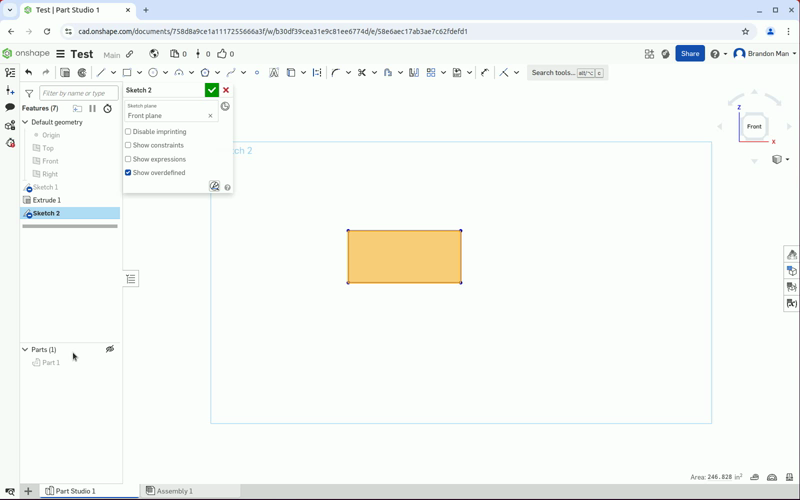
key(shift+e)
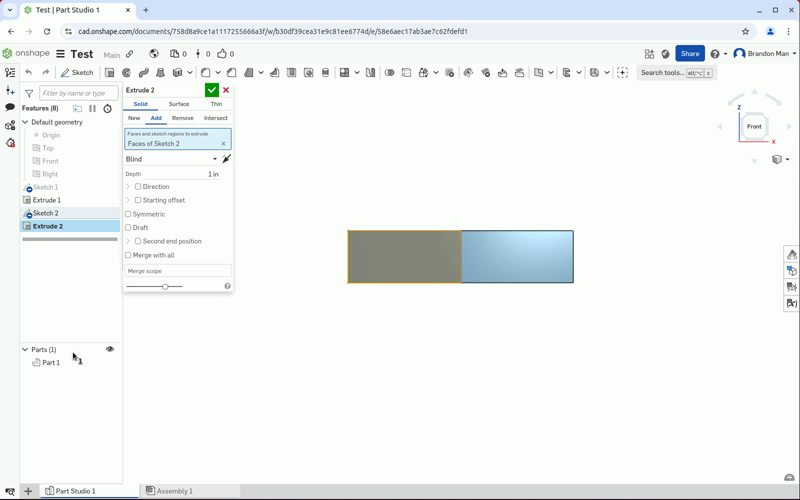
mouse_move(143, 106)
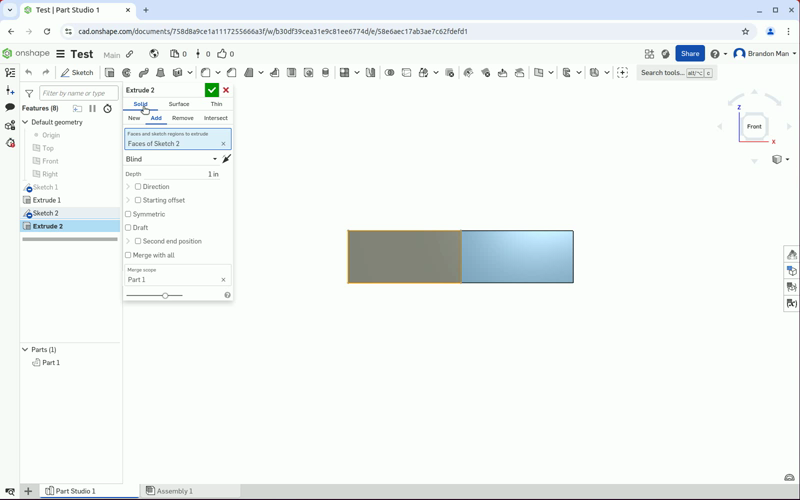
click(143, 106)
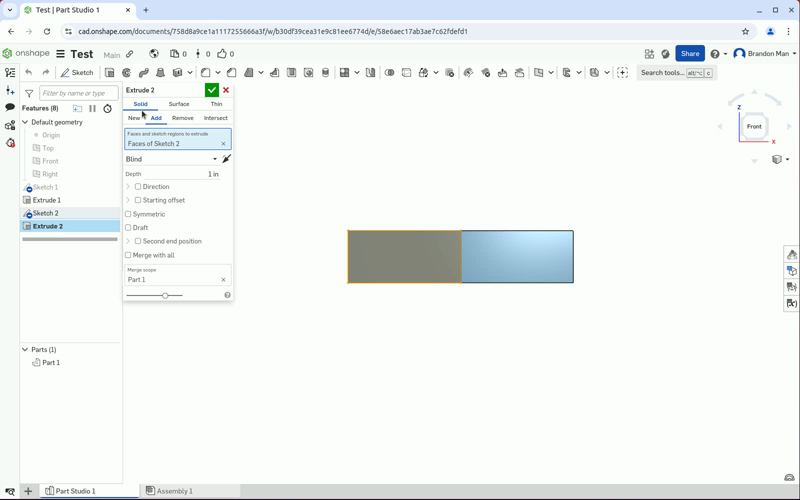
mouse_move(137, 120)
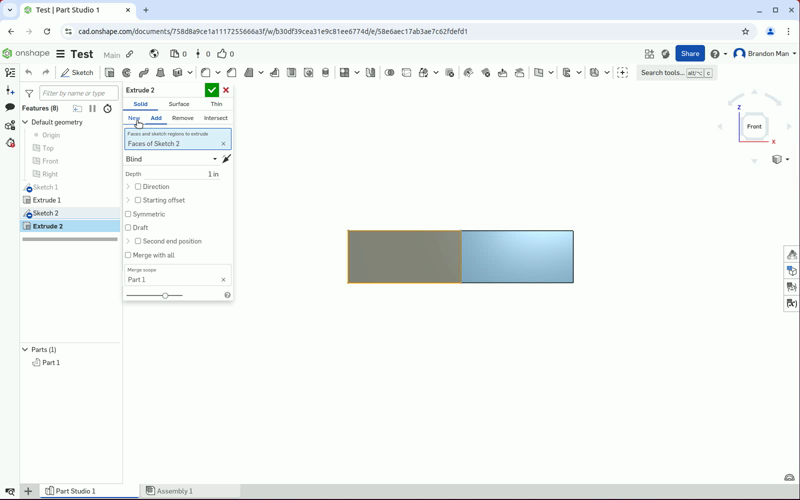
click(137, 120)
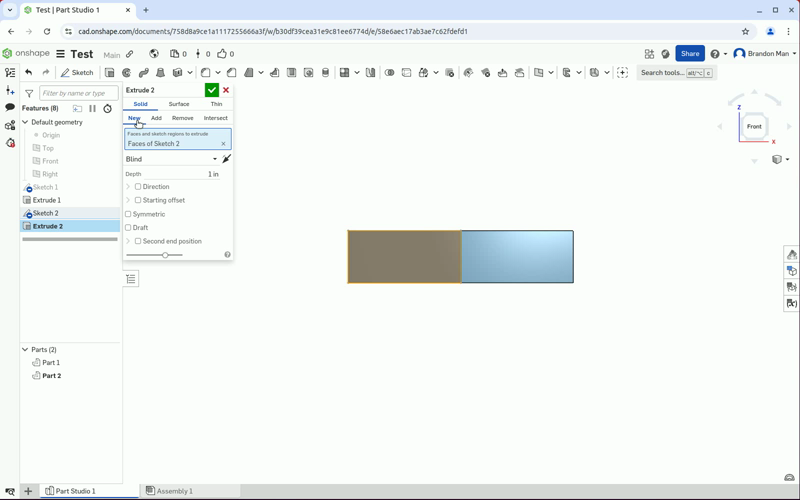
key(tab, 4)
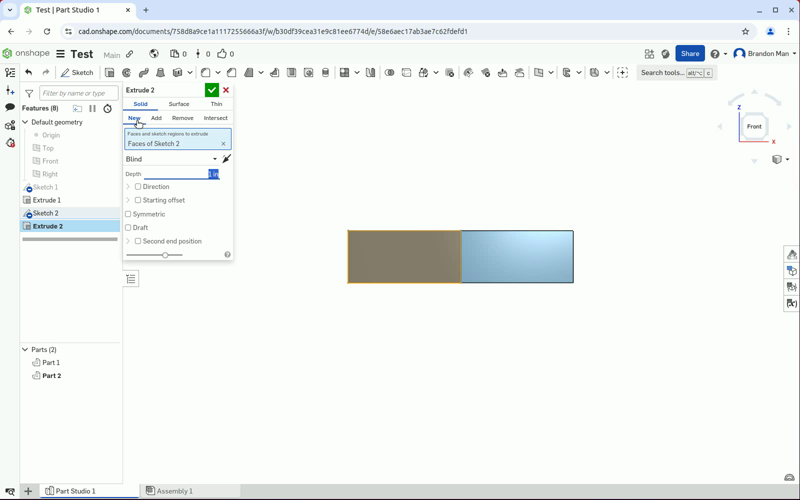
text(0.481)
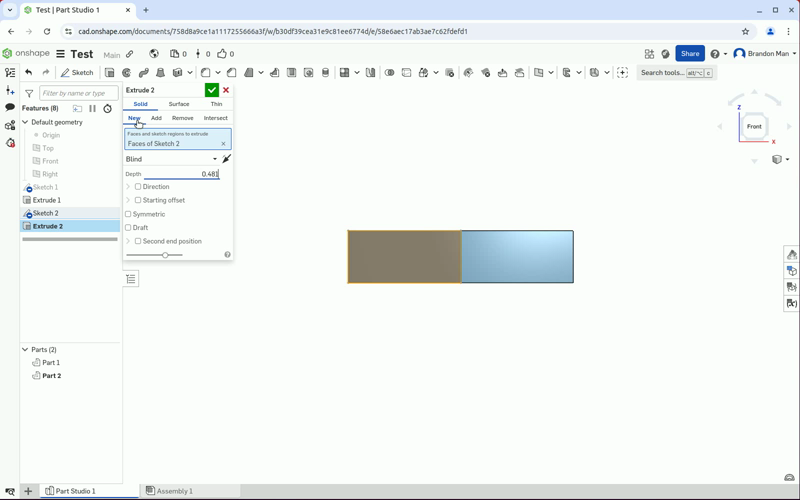
key(enter)
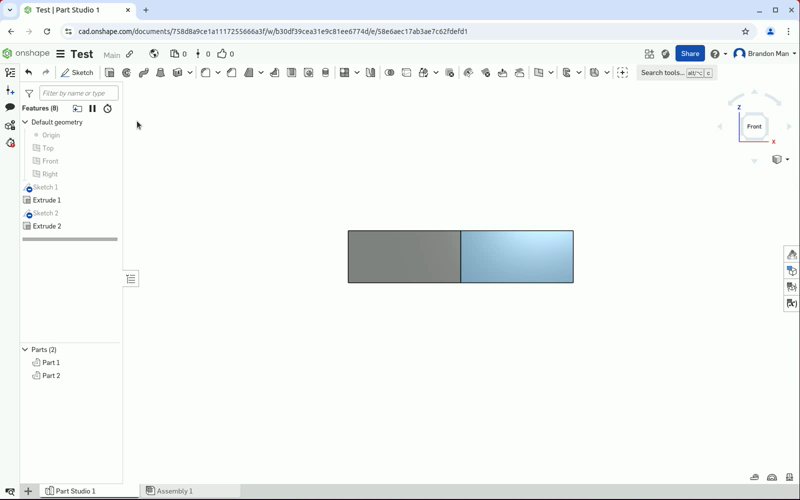
key(shift+h)
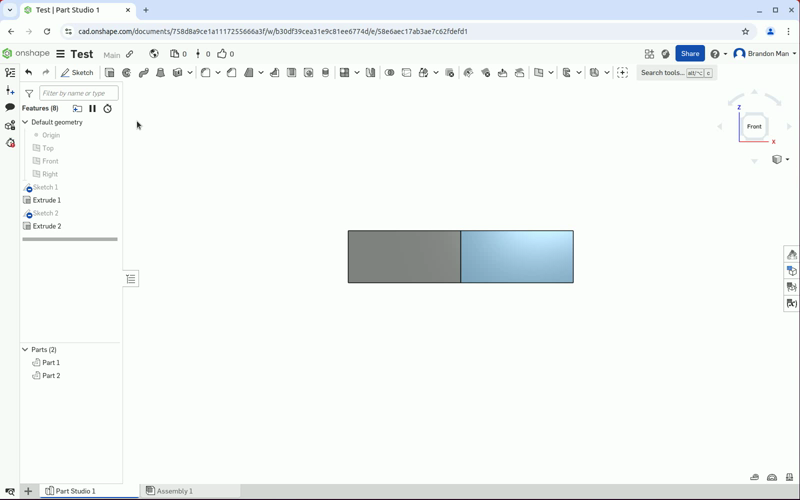
key(shift+h)
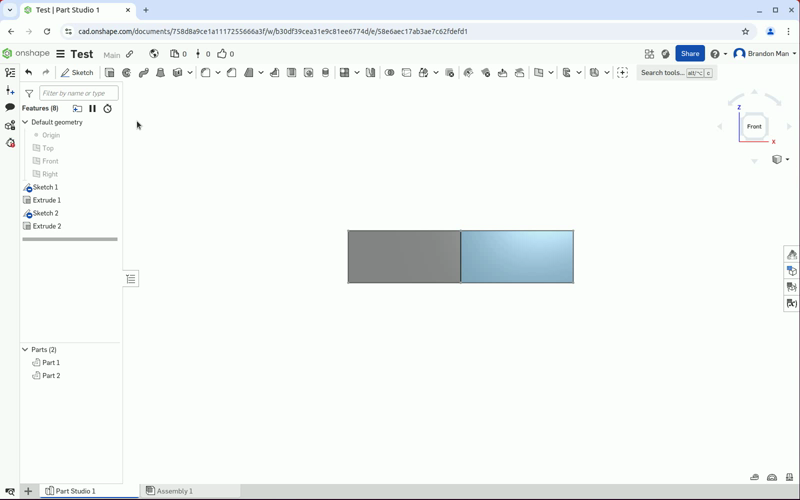
key(shift+7)
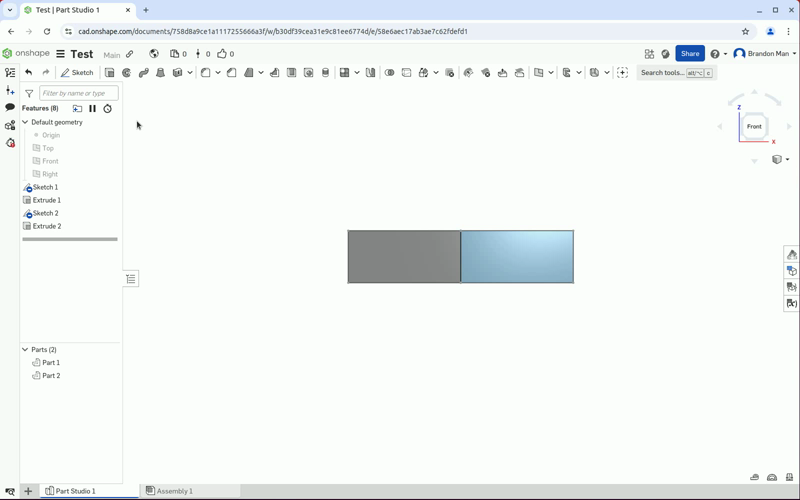
key(left, 2)
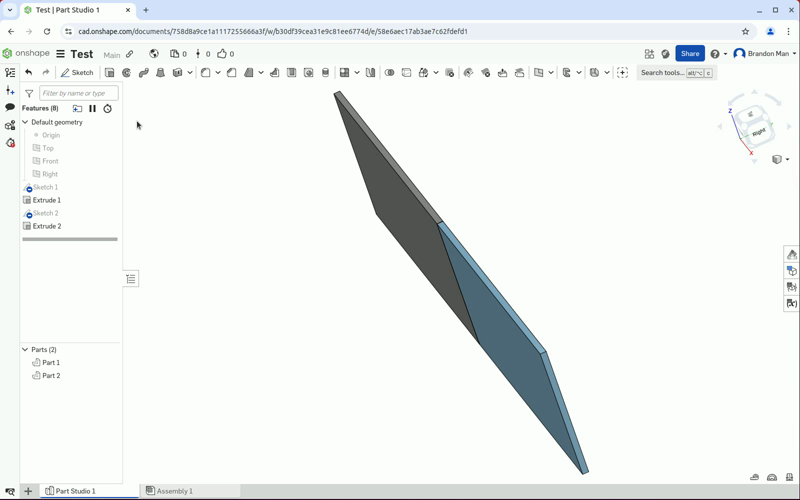
key(down, 2)
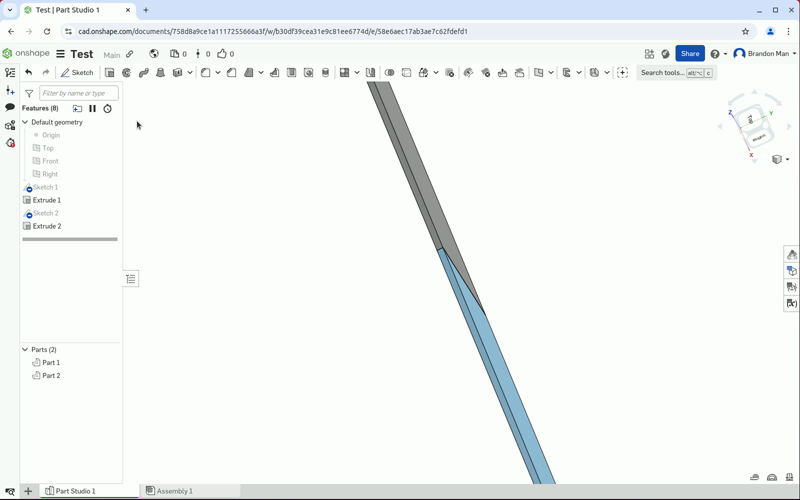
key(up, 2)
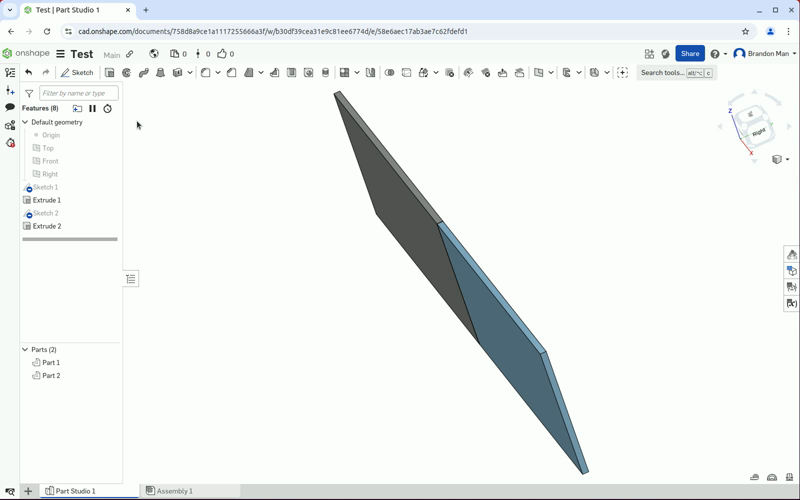
key(right, 2)
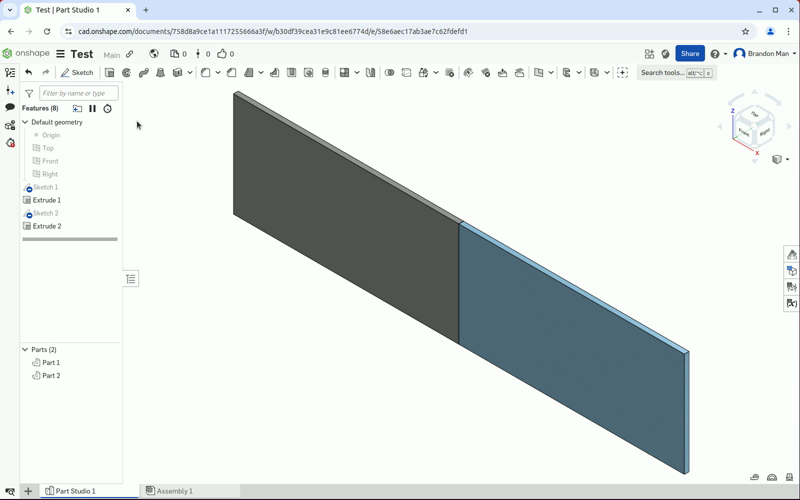
mouse_move(73, 189)
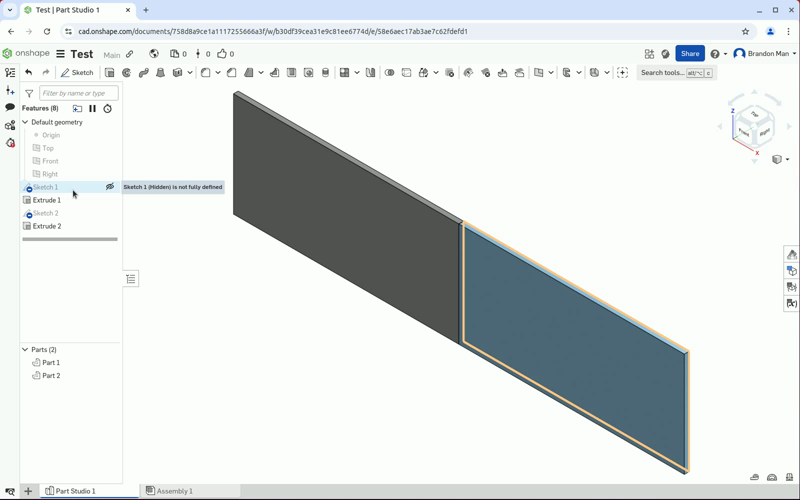
click(73, 189)